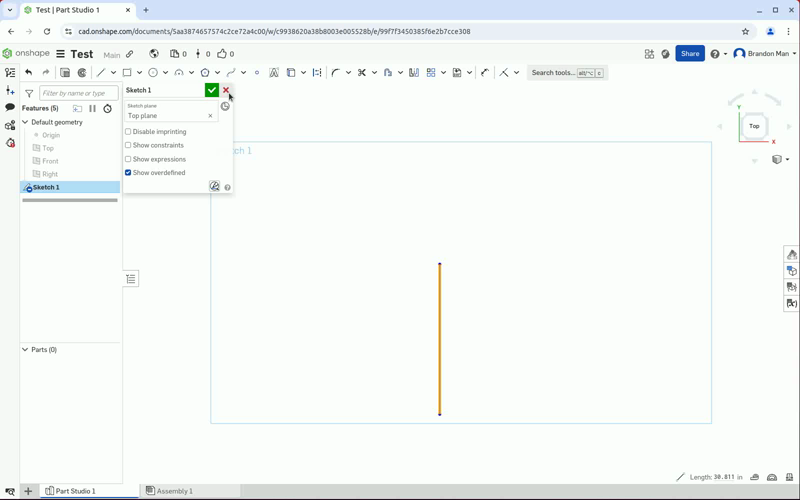
key(shift+h)
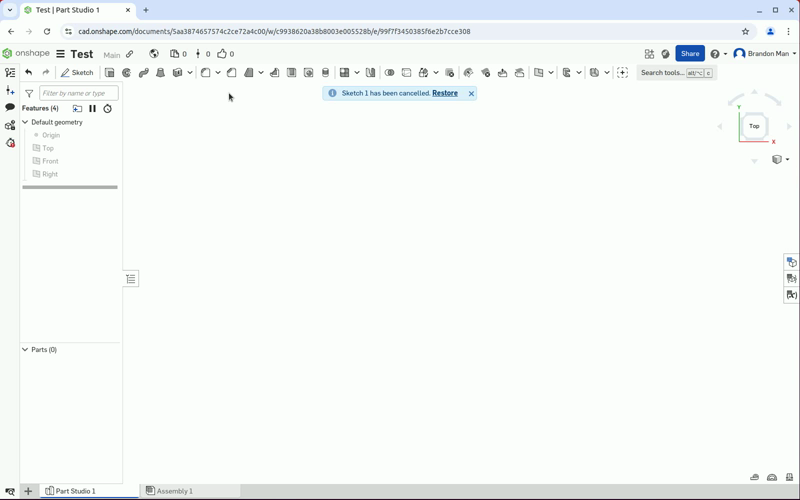
mouse_move(73, 352)
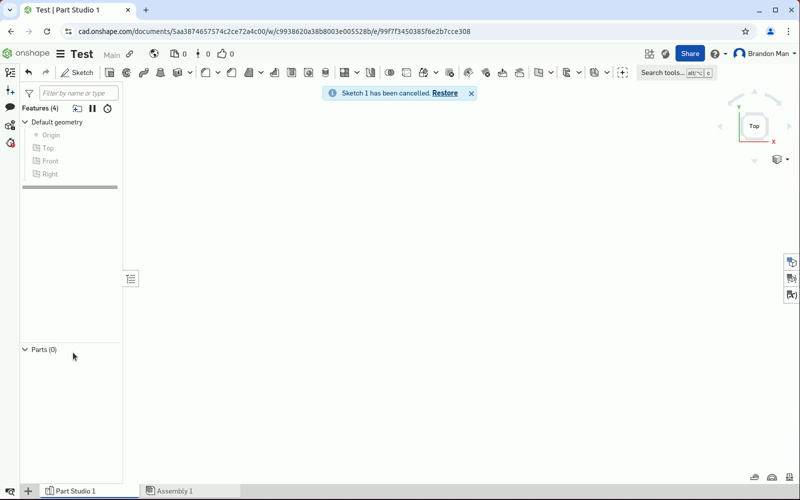
key(y)
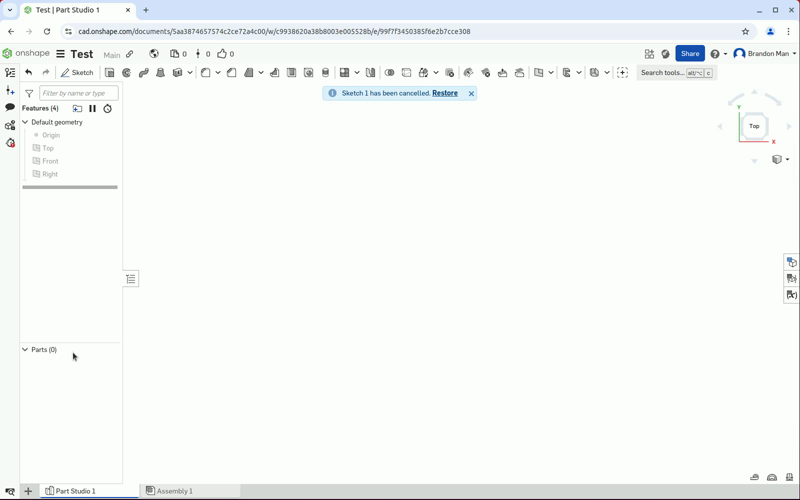
key(shift+p)
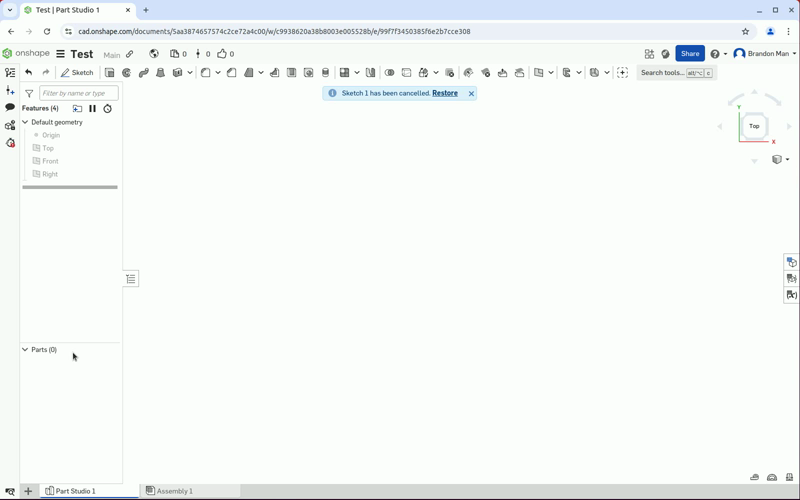
key(space)
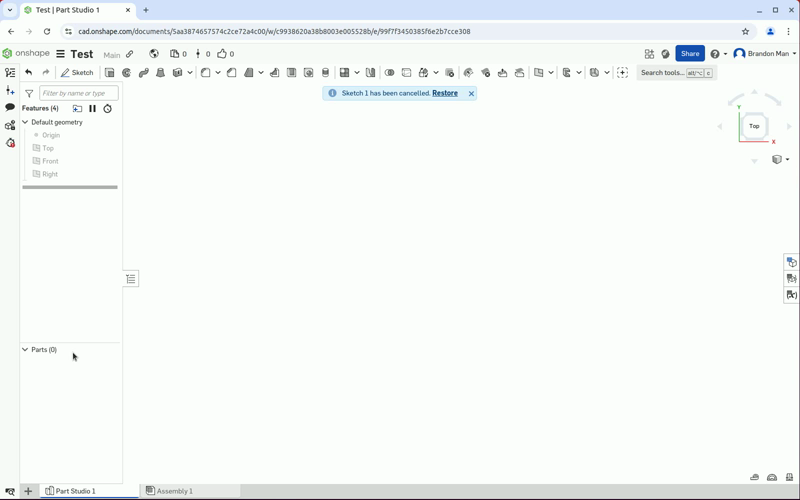
key_down(shift)
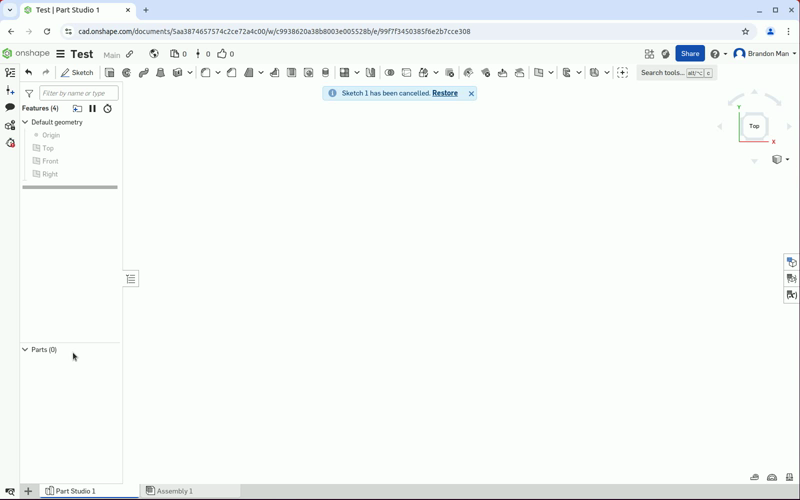
key(up)
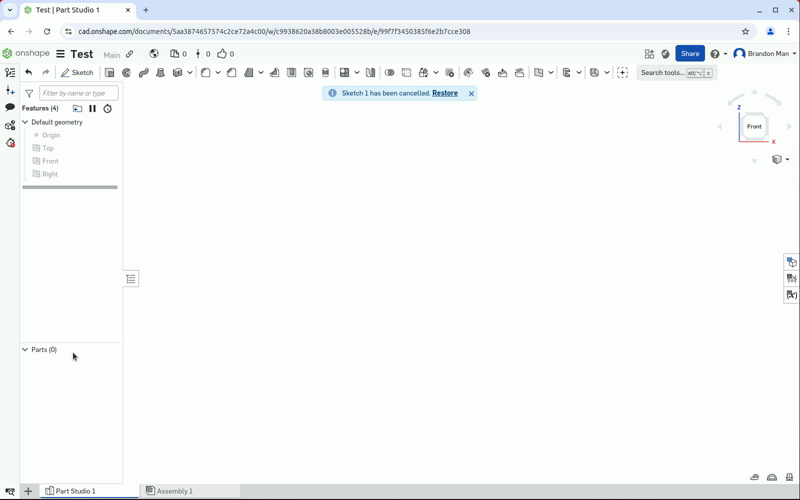
key_up(shift)
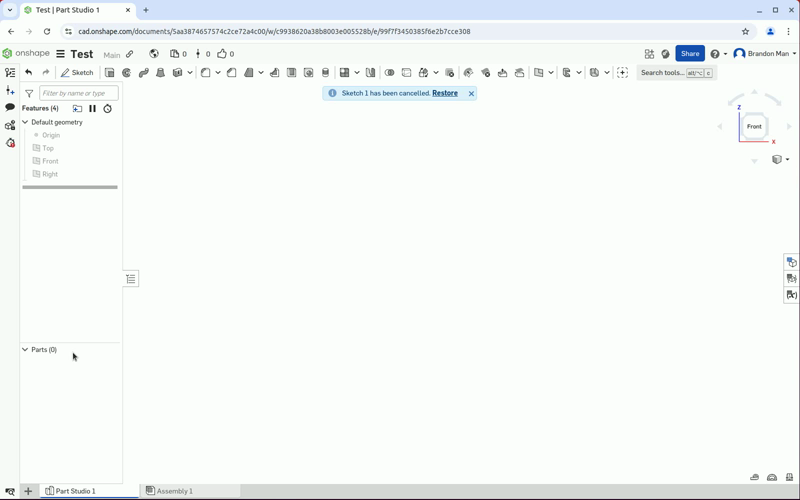
mouse_move(73, 352)
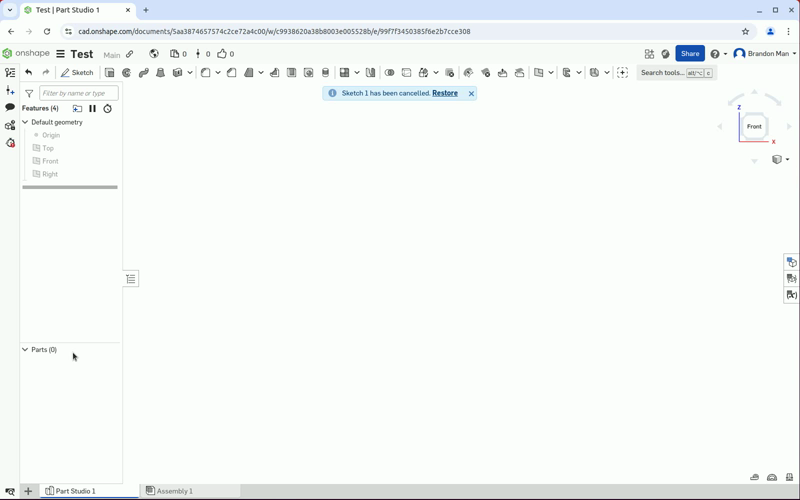
key(shift+y)
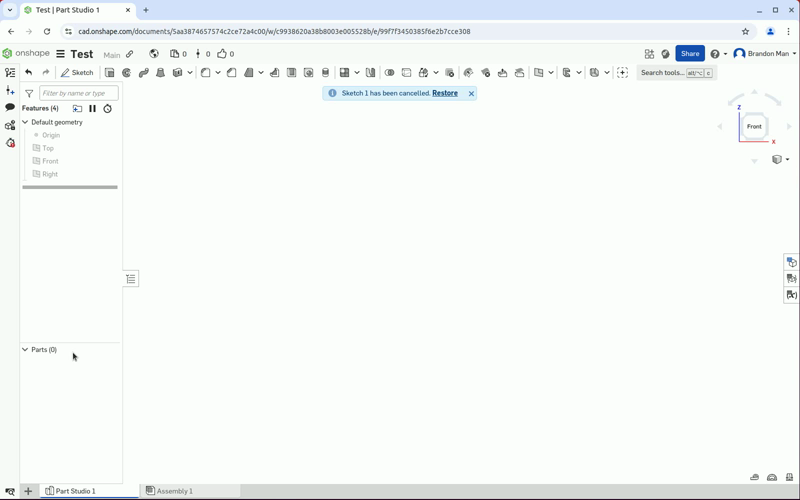
key(shift+s)
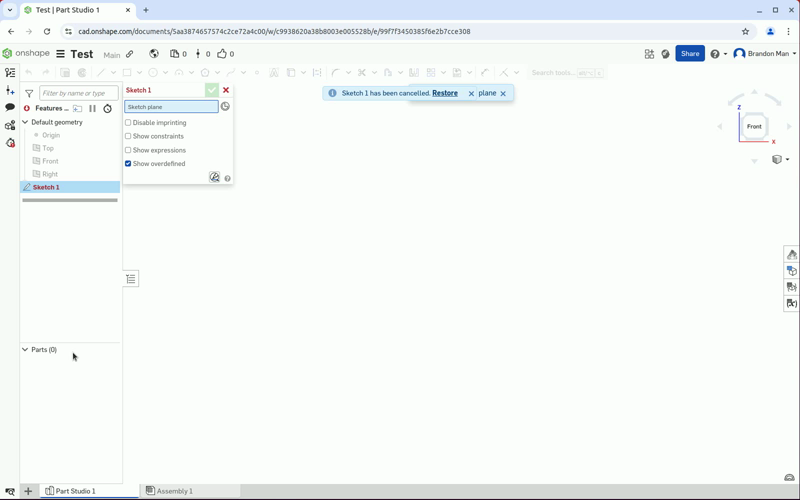
mouse_move(73, 163)
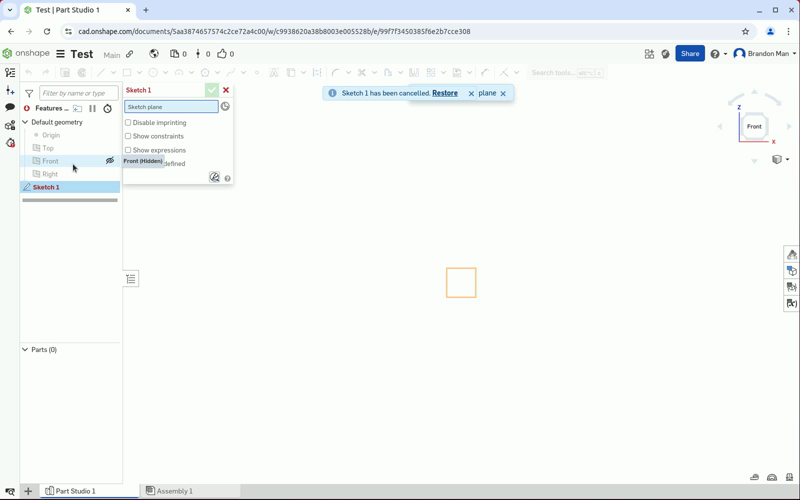
click(73, 163)
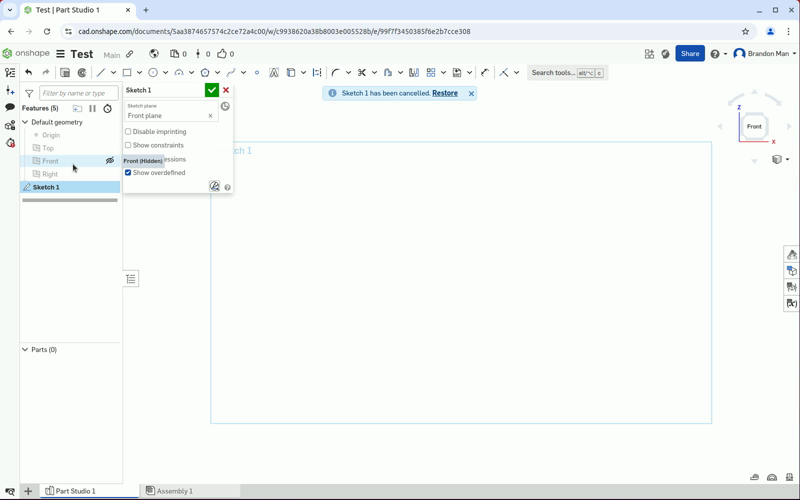
mouse_move(73, 352)
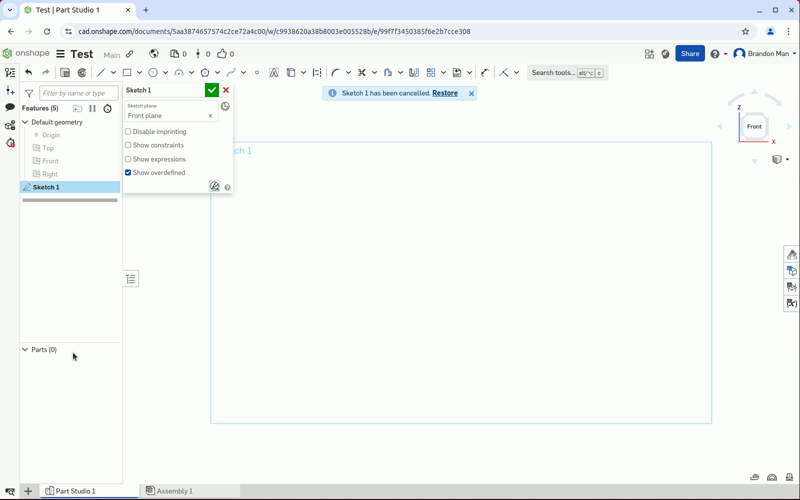
key(y)
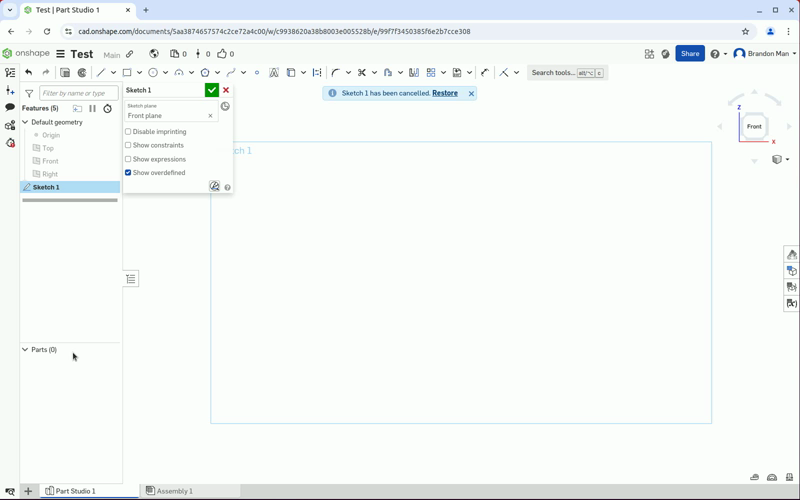
key(l)
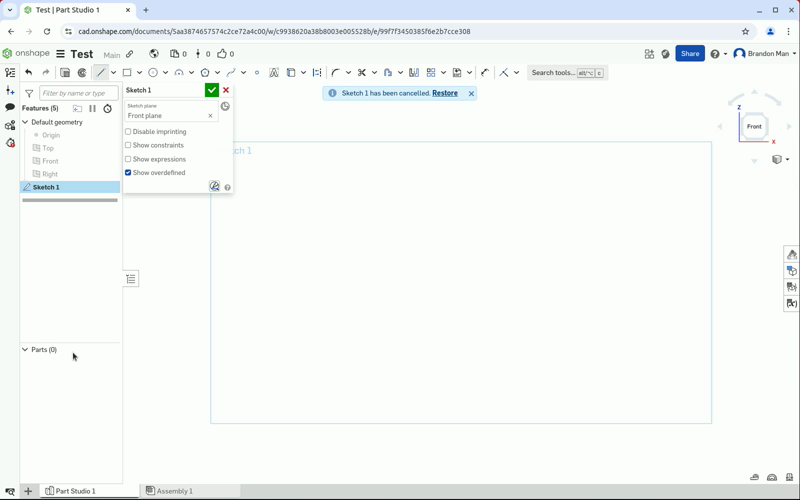
key_down(shift)
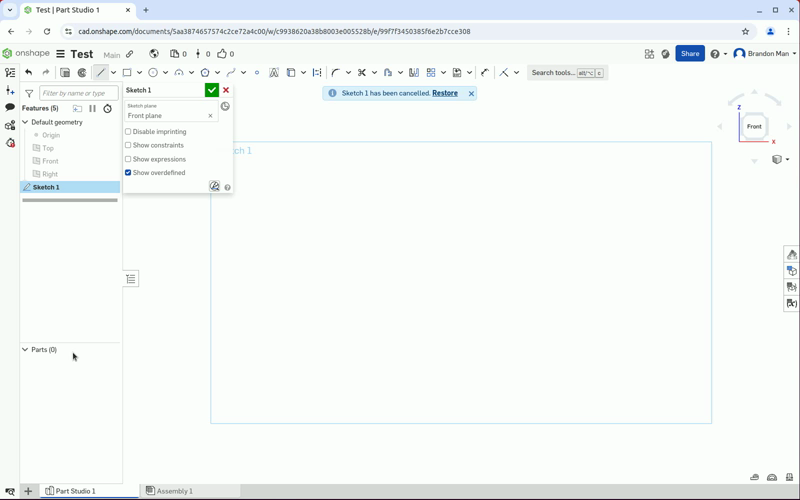
mouse_move(348, 333)
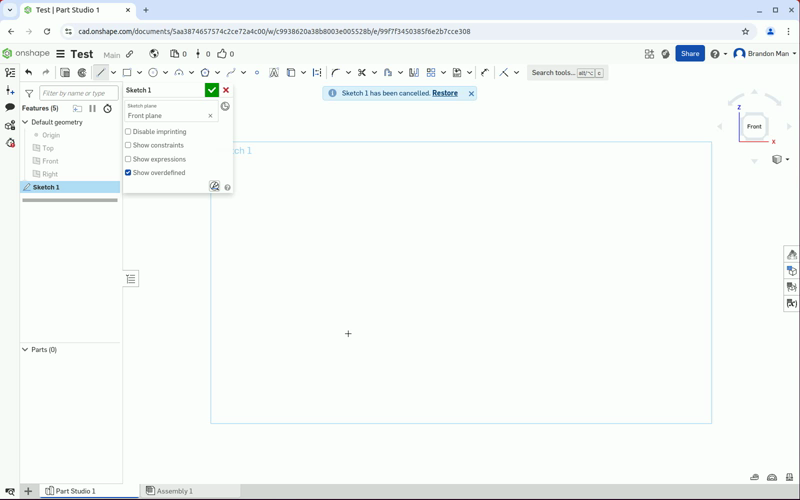
click(348, 333)
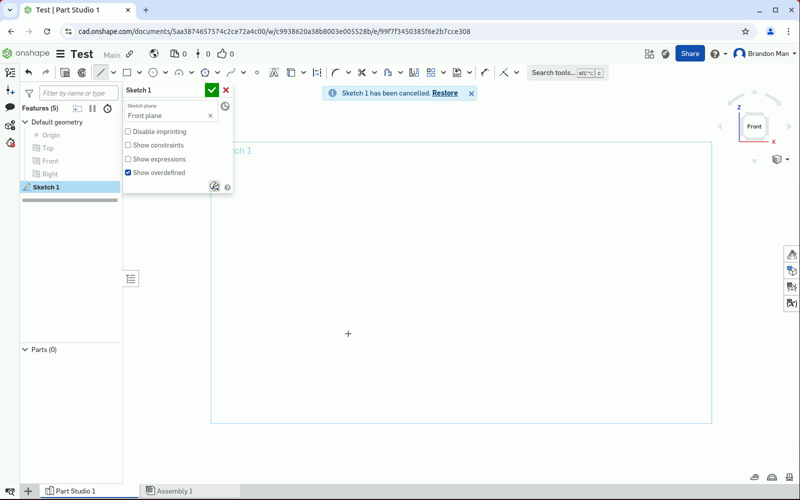
key_up(shift)
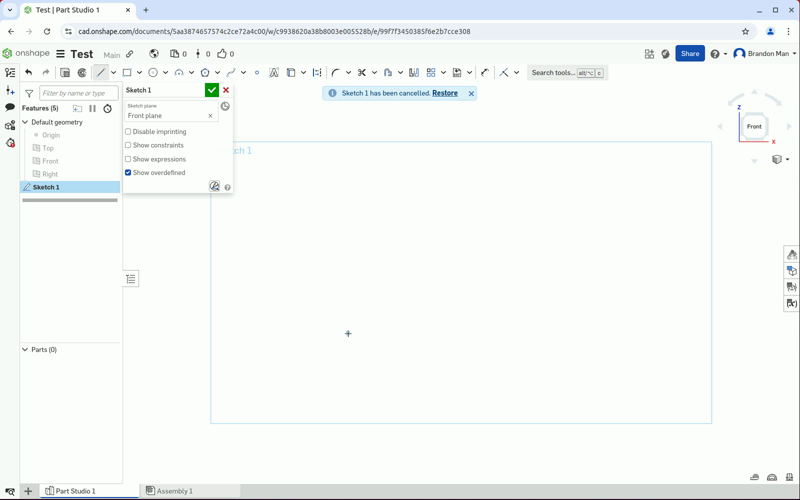
key_down(shift)
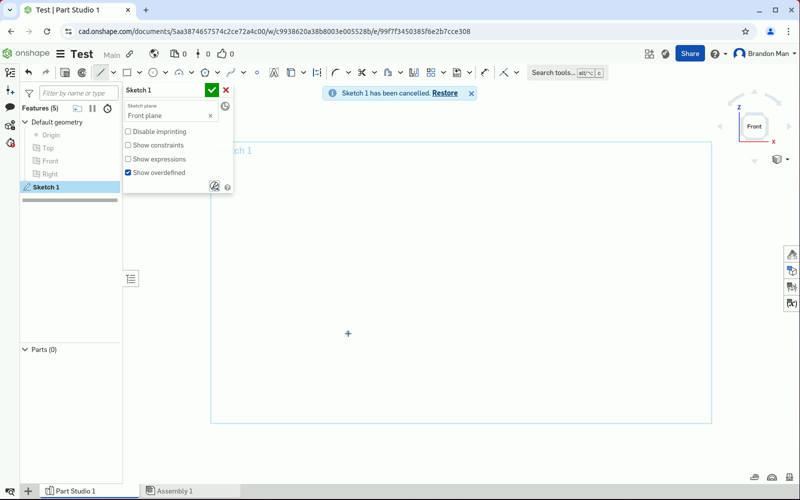
mouse_move(572, 333)
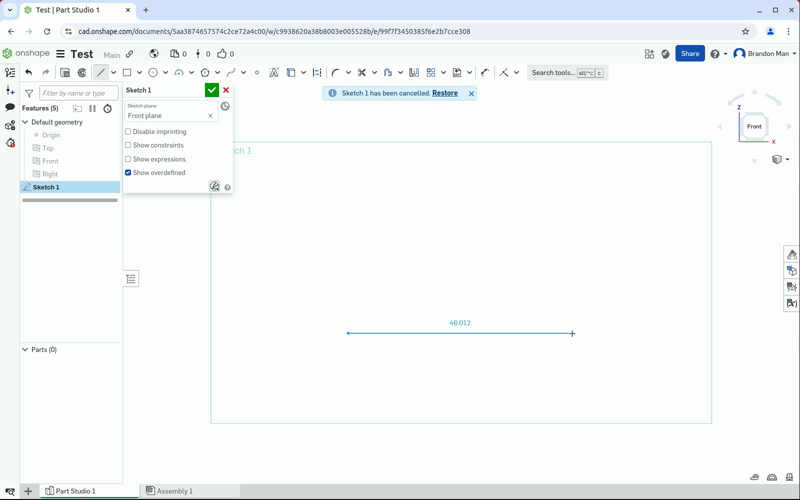
click(572, 333)
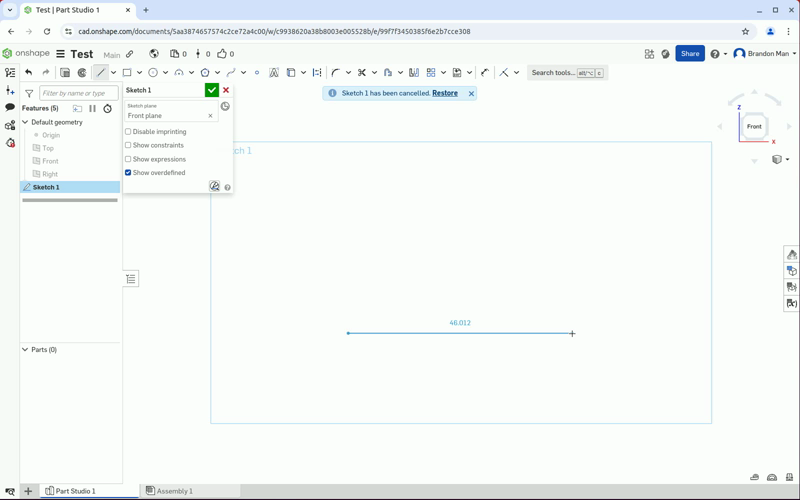
key_up(shift)
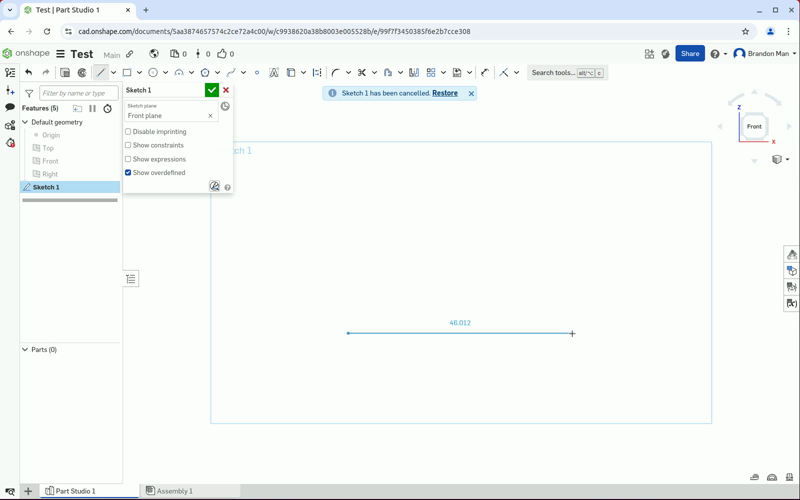
key_down(shift)
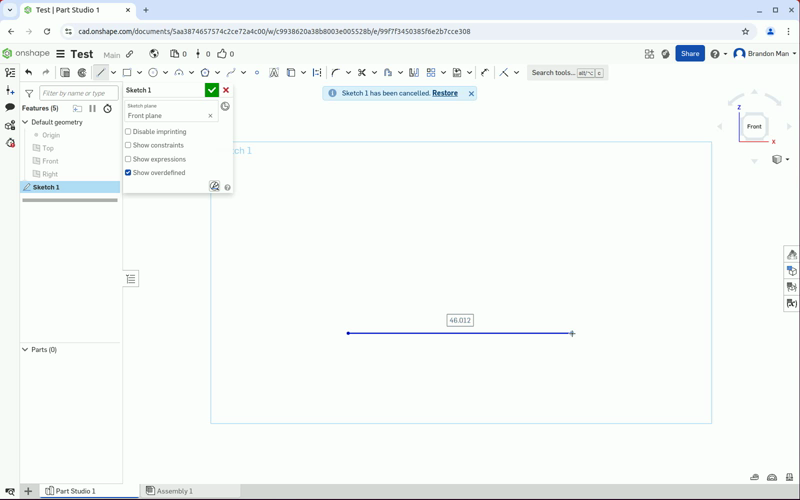
mouse_move(572, 234)
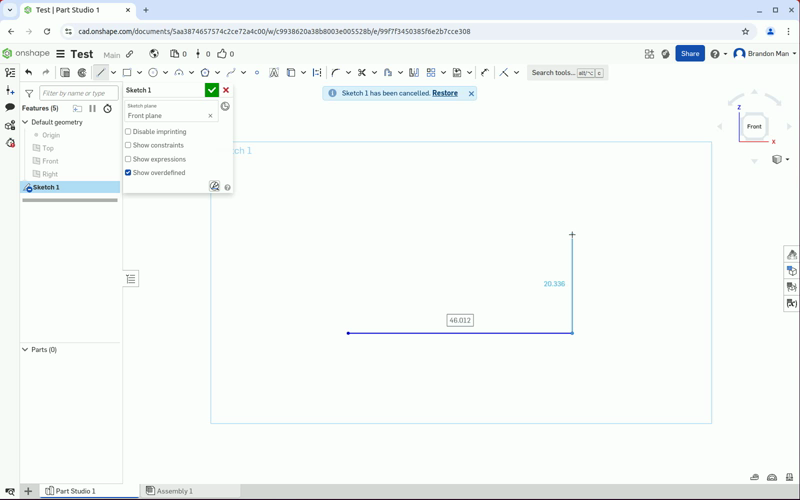
click(572, 234)
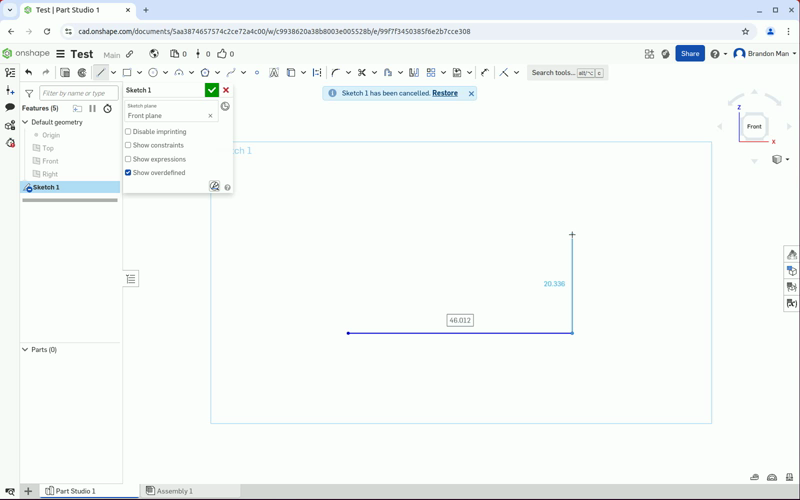
key_up(shift)
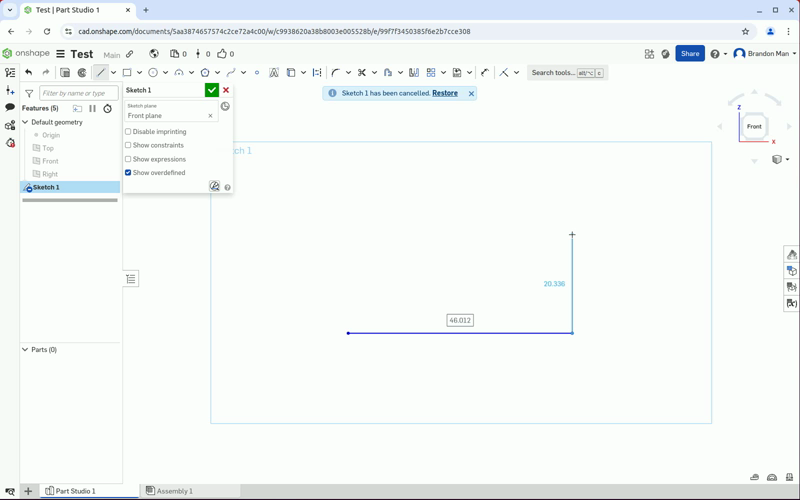
key_down(shift)
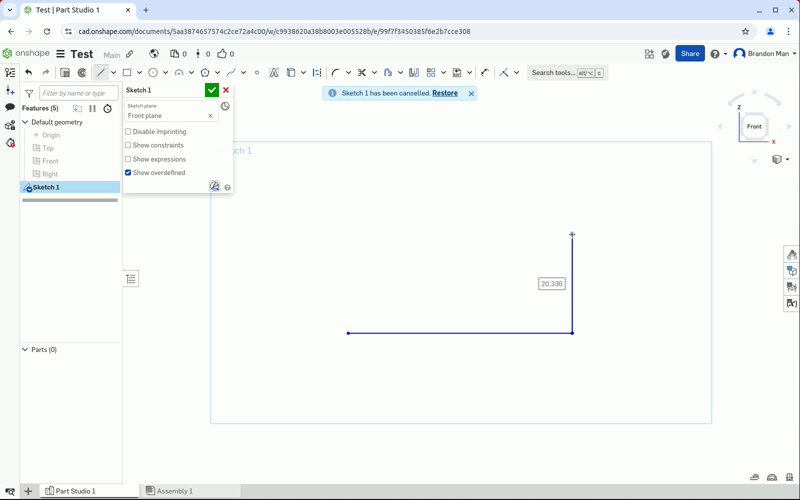
mouse_move(348, 234)
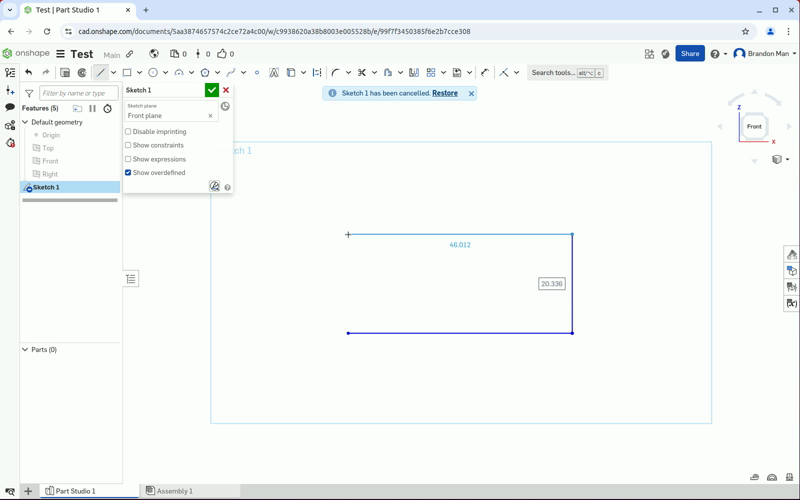
click(348, 234)
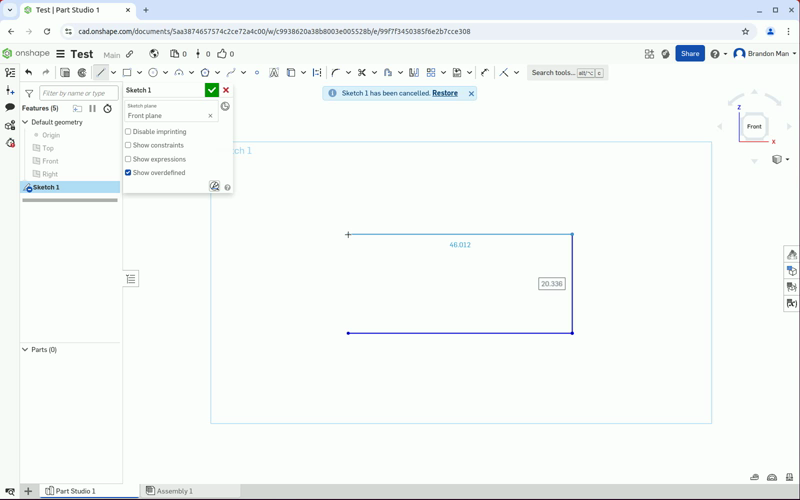
key_up(shift)
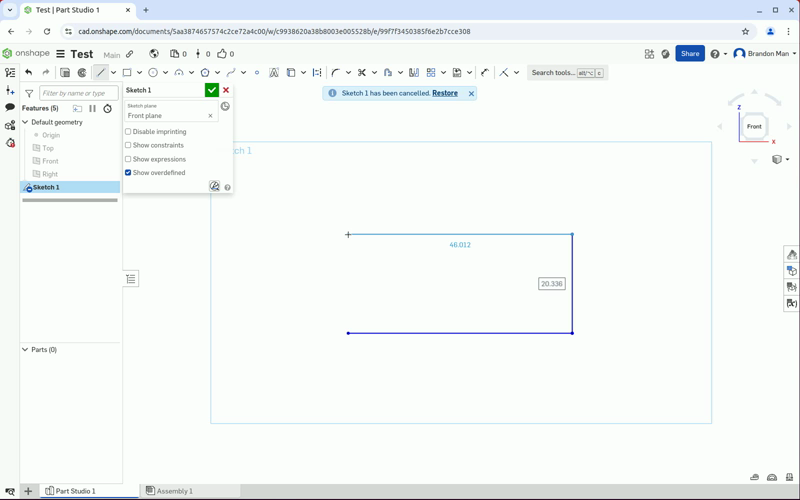
key_down(shift)
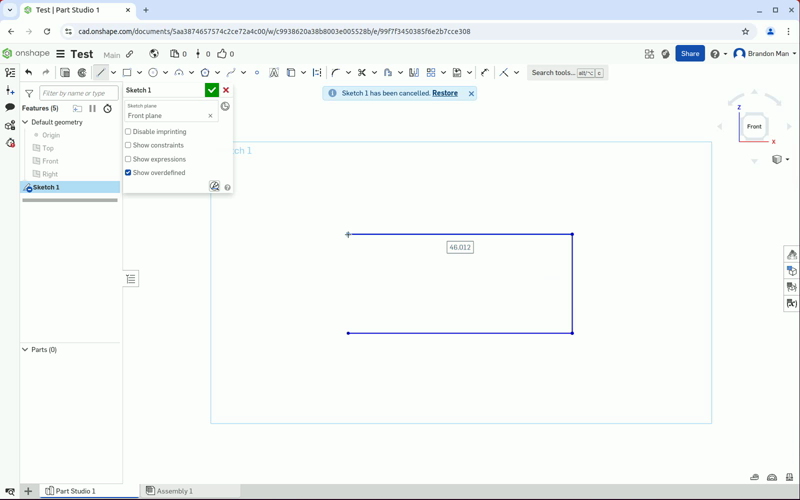
mouse_move(348, 333)
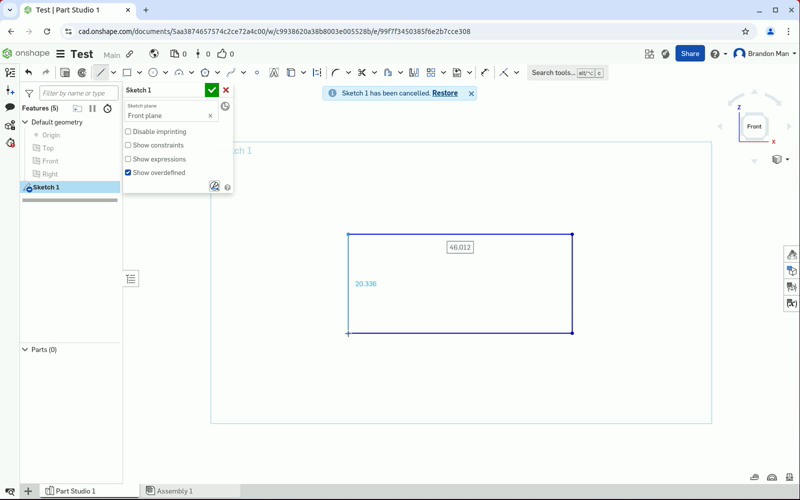
key_up(shift)
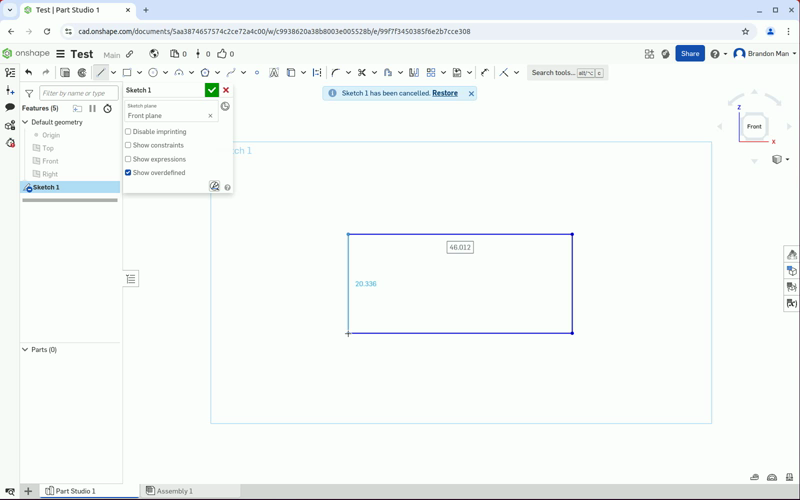
click(348, 333)
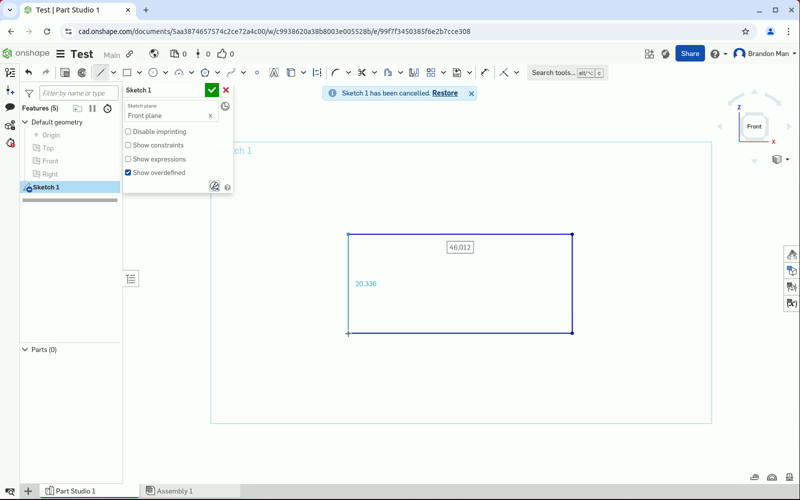
key(esc)
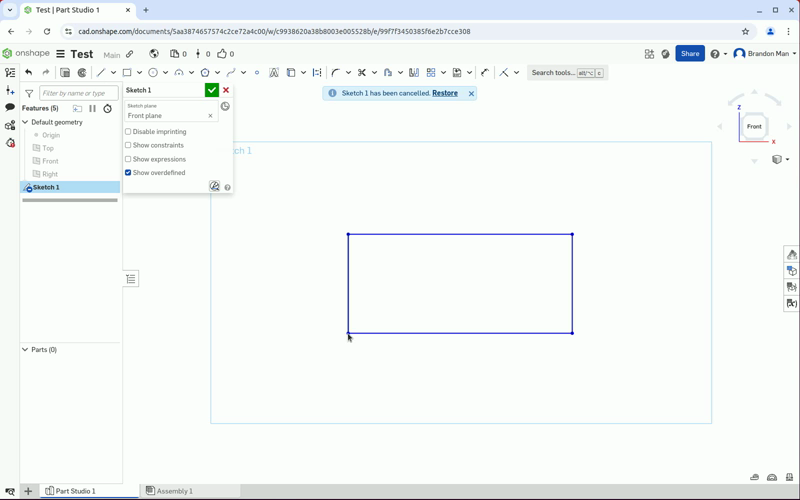
mouse_move(504, 251)
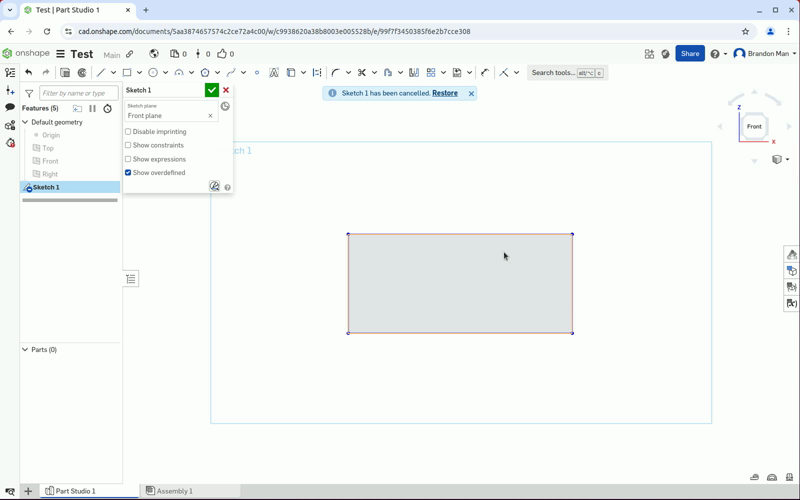
click(504, 251)
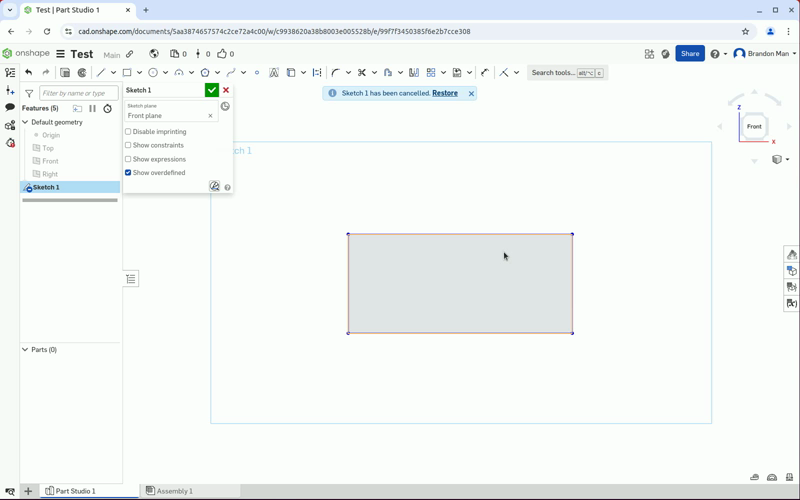
mouse_move(73, 352)
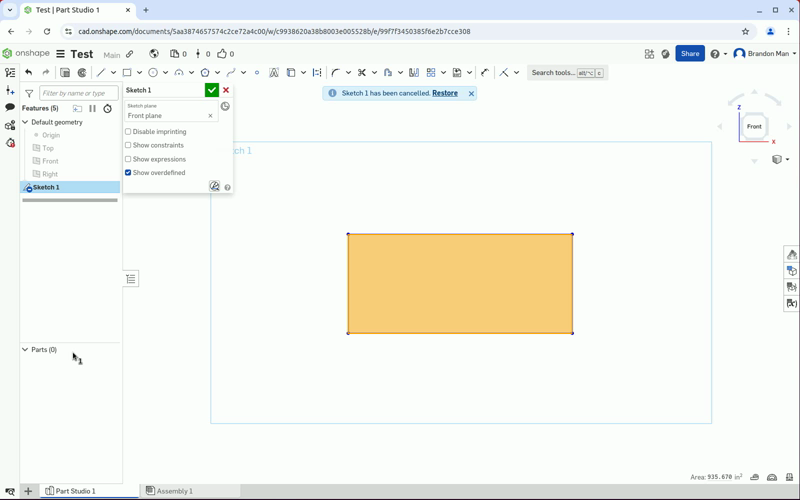
key(shift+y)
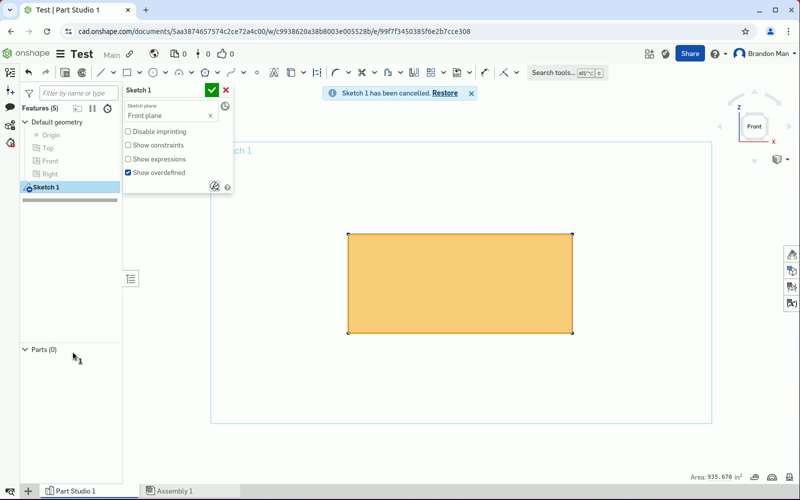
key(shift+e)
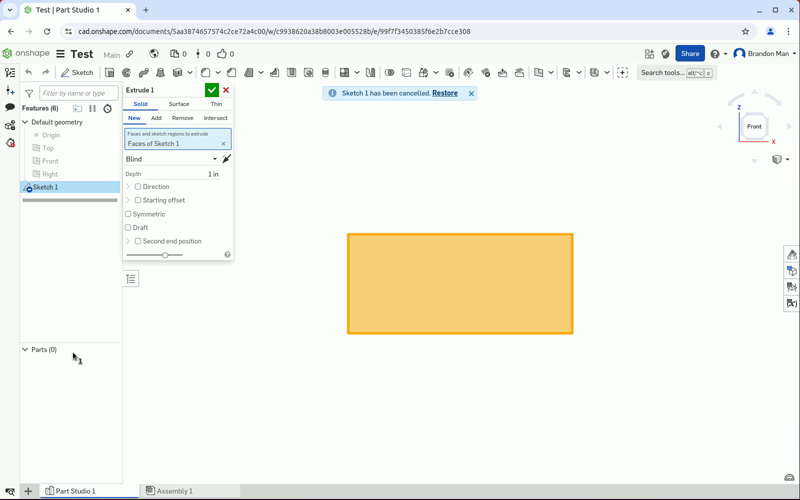
mouse_move(143, 106)
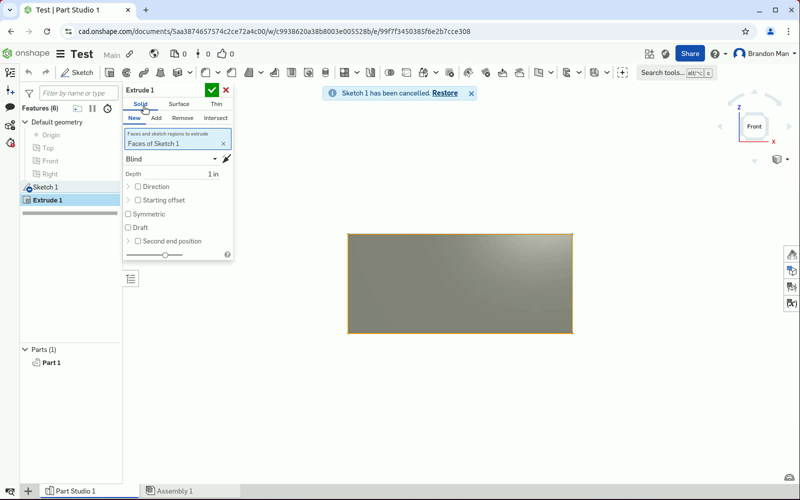
click(143, 106)
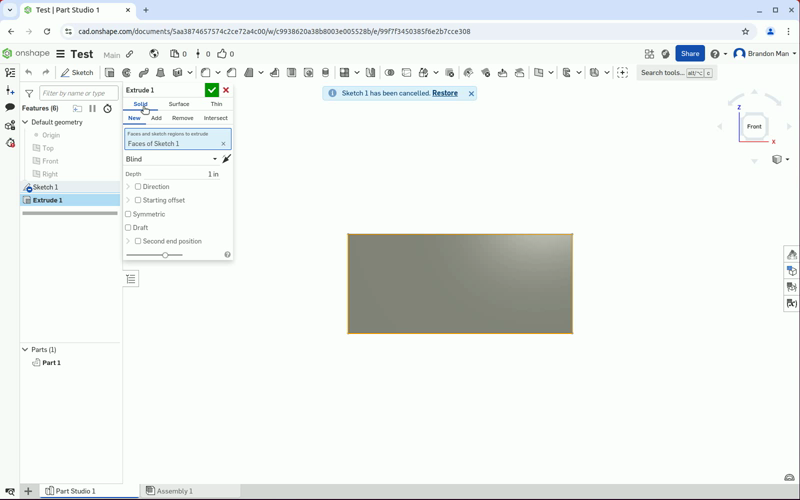
mouse_move(137, 120)
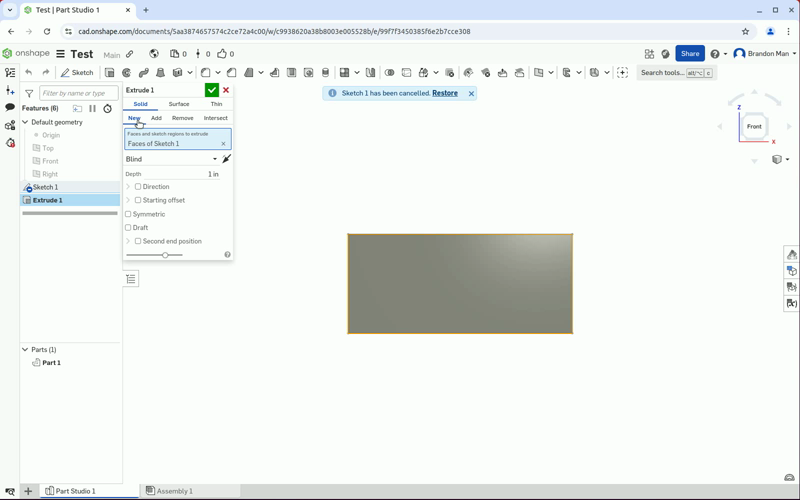
click(137, 120)
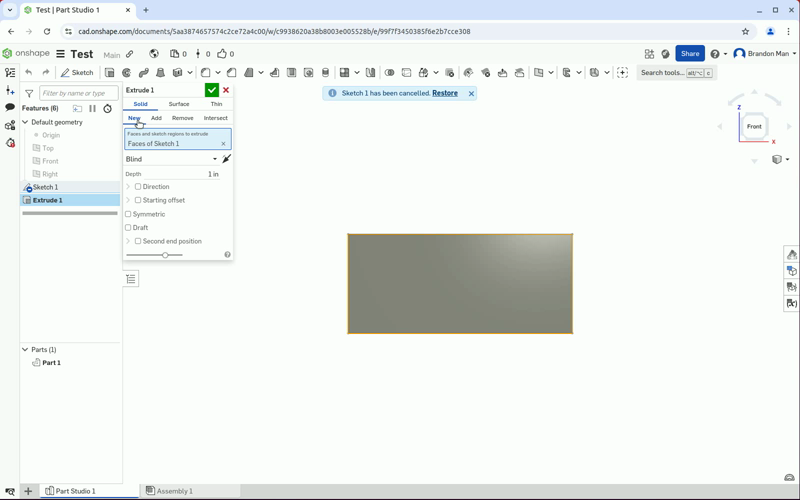
key(tab, 4)
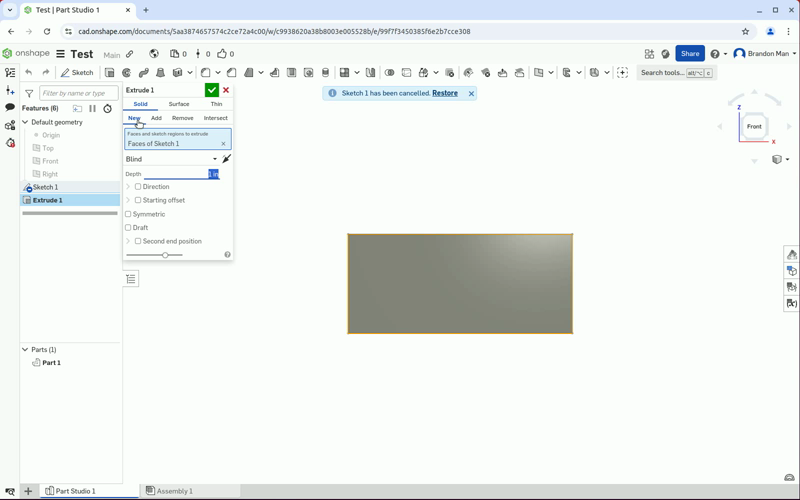
text(5.536)
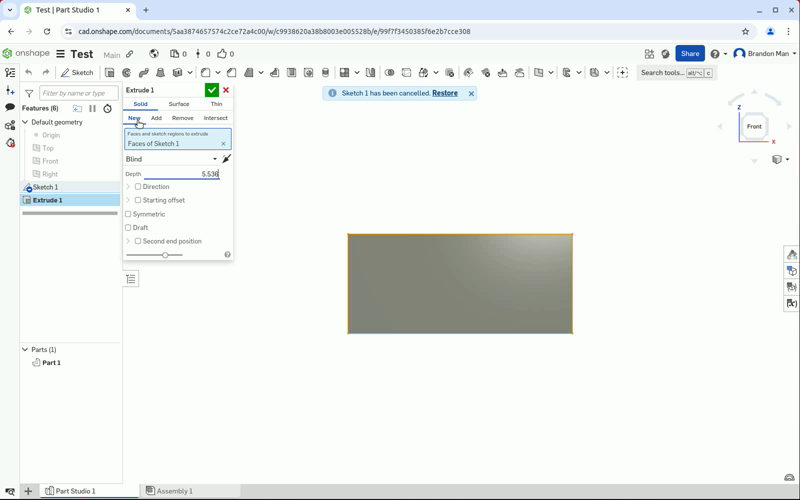
key(enter)
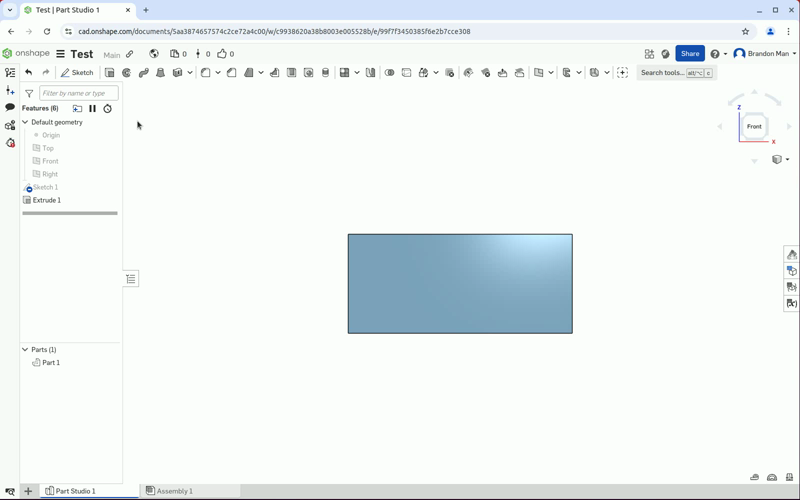
key(shift+h)
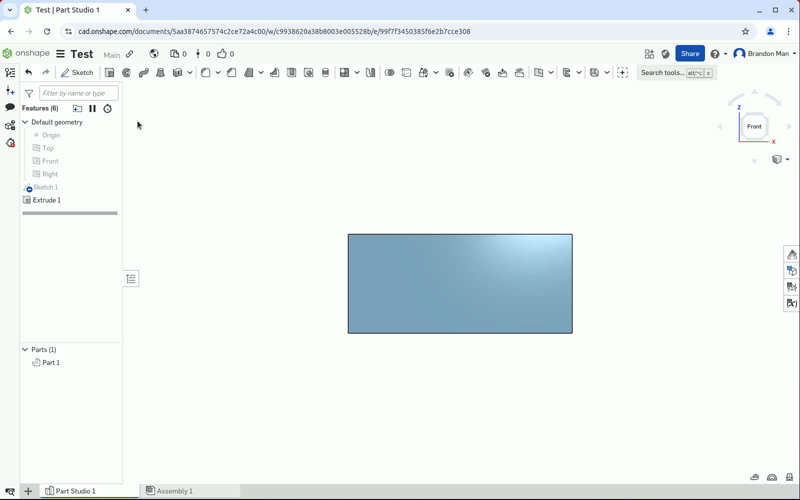
key(shift+h)
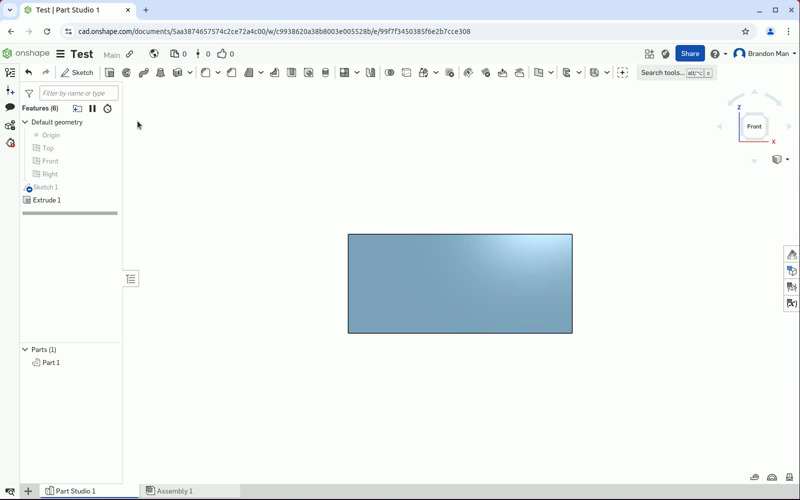
mouse_move(73, 189)
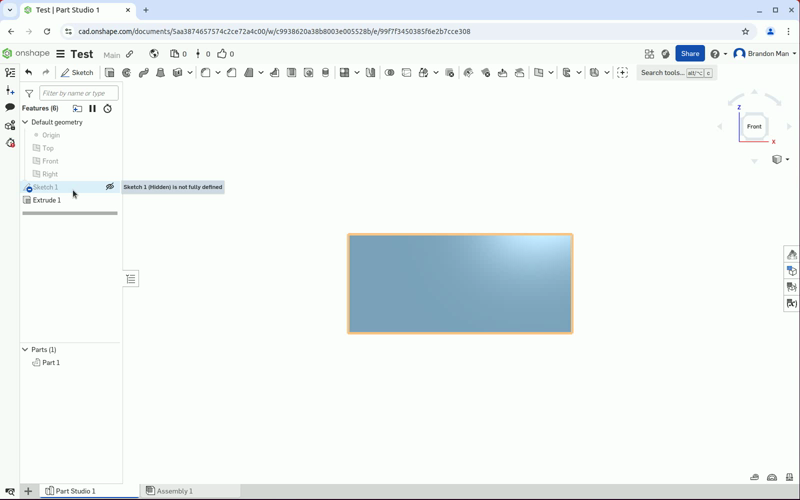
click(73, 189)
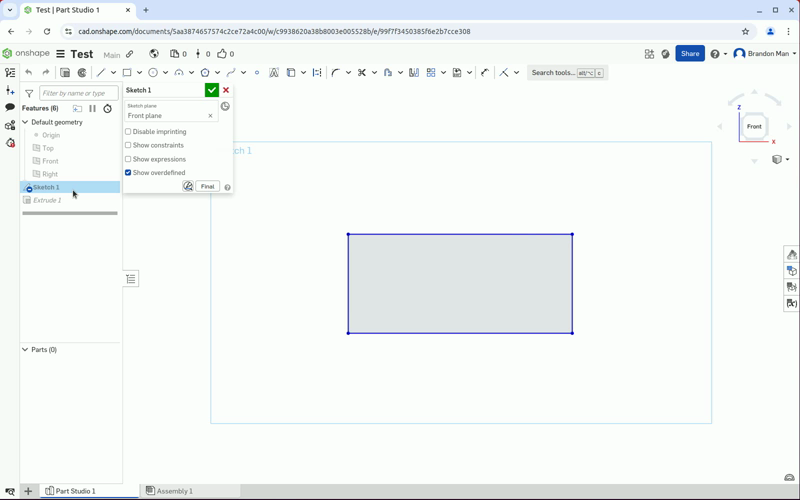
mouse_move(229, 92)
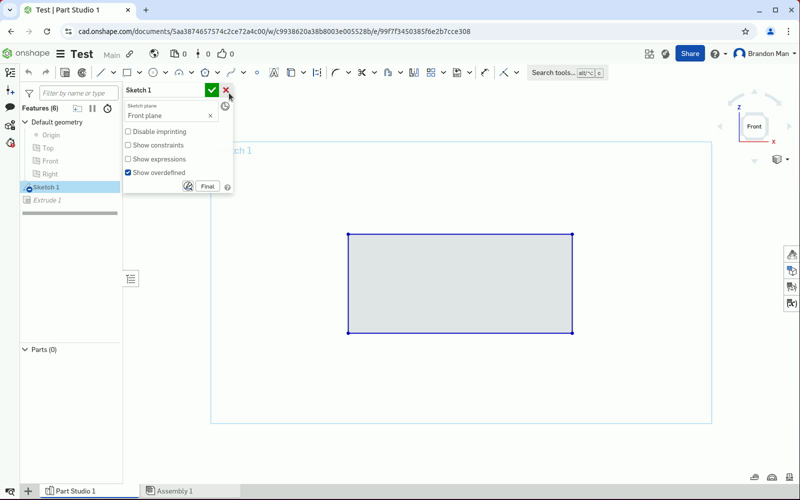
click(229, 92)
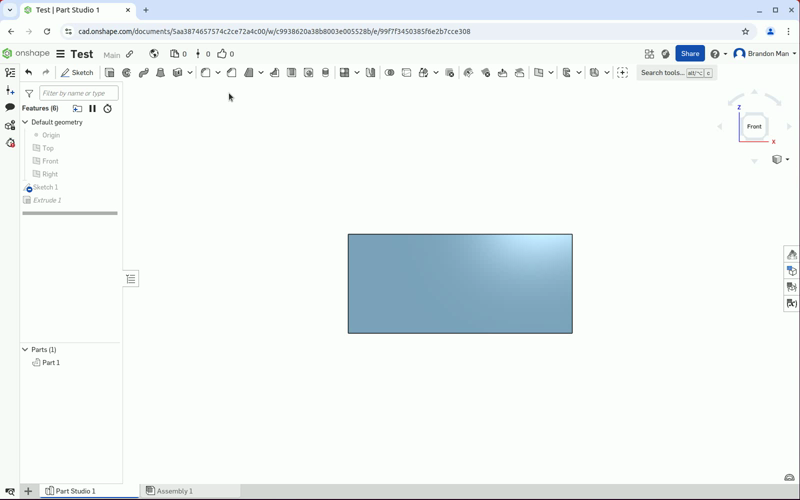
mouse_move(541, 75)
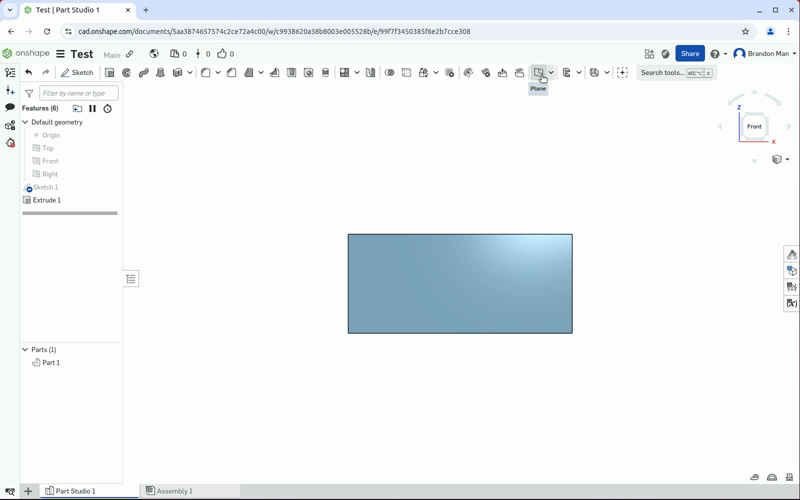
click(541, 75)
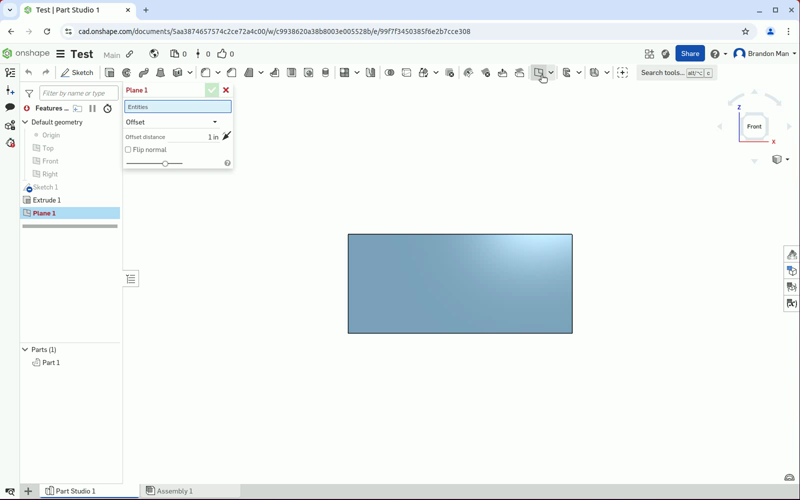
mouse_move(73, 163)
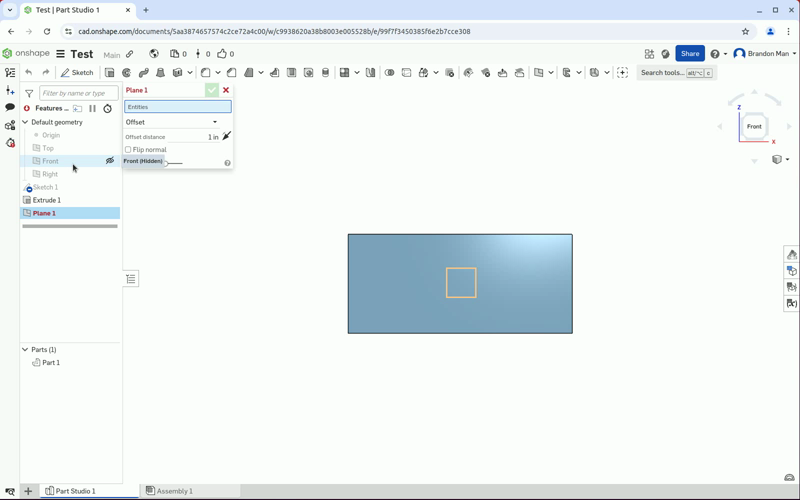
click(73, 163)
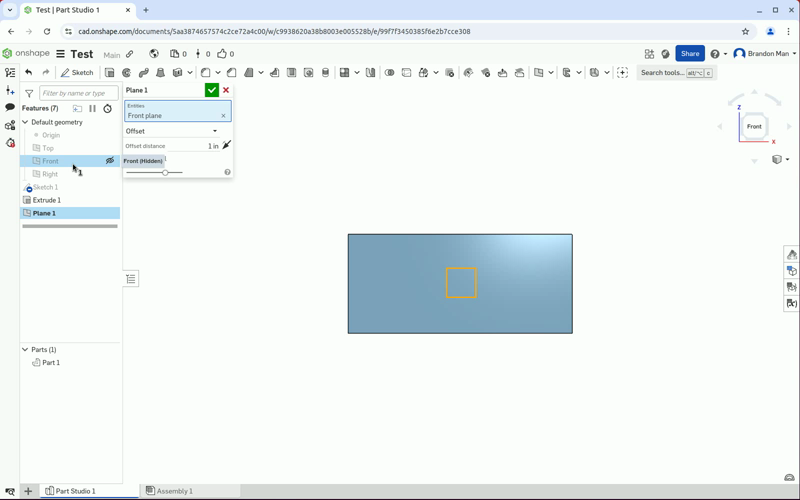
key(tab, 2)
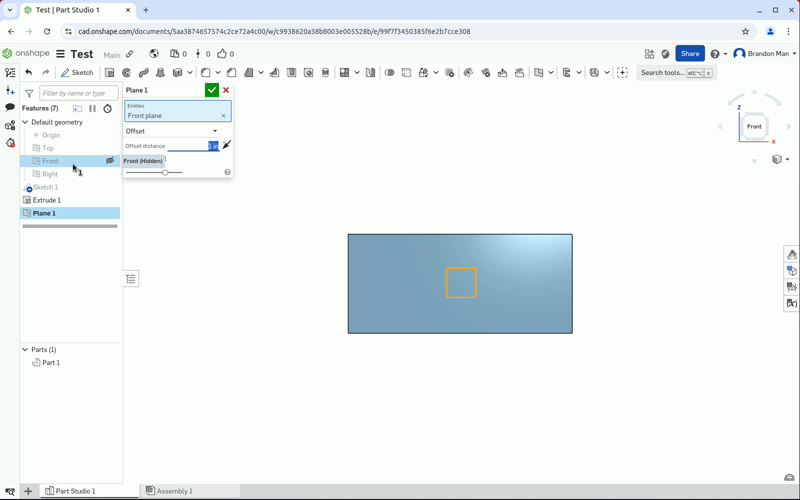
text(5.546)
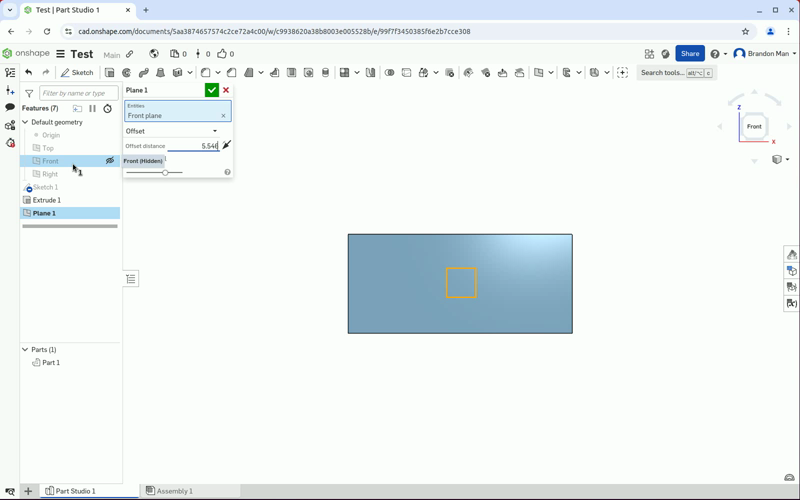
key(enter, 2)
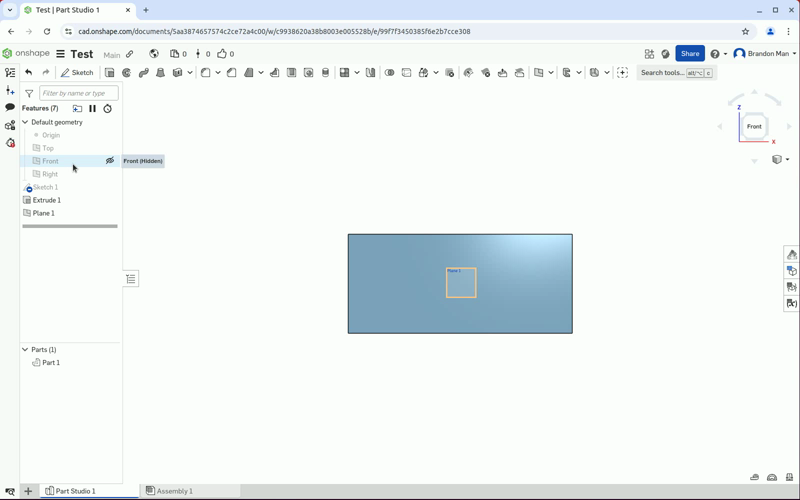
key(shift+s)
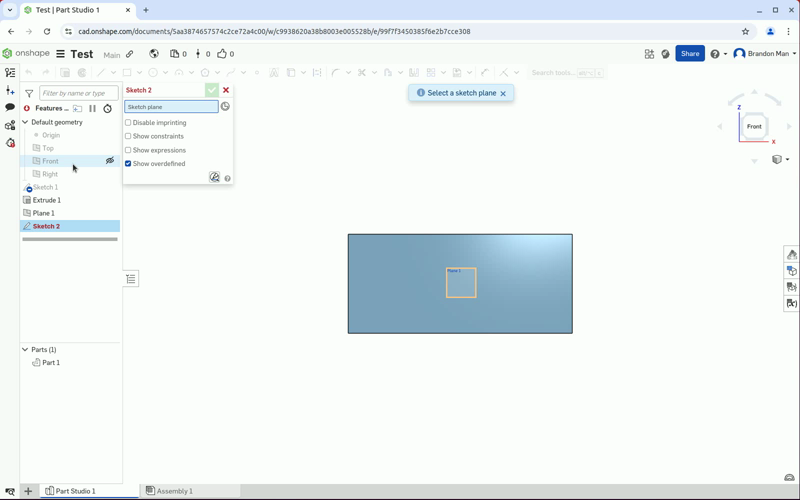
mouse_move(73, 215)
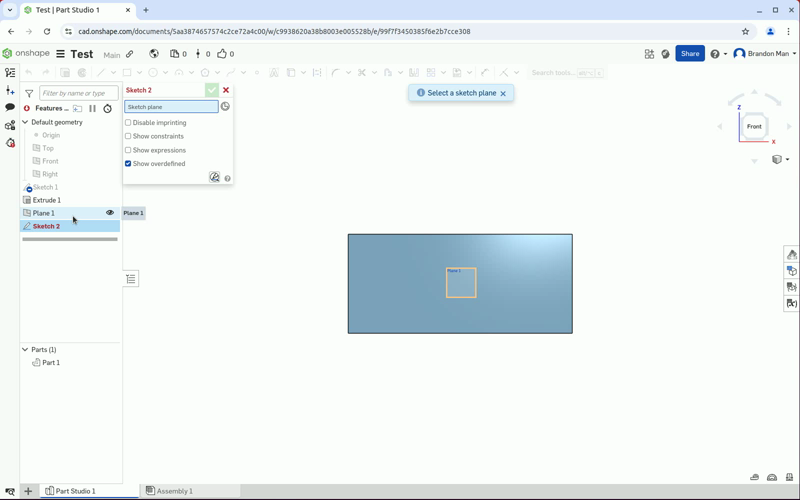
click(73, 215)
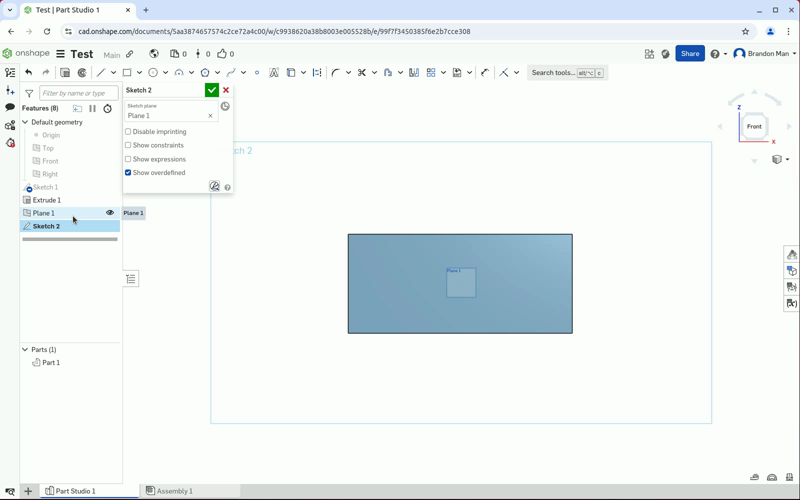
mouse_move(73, 352)
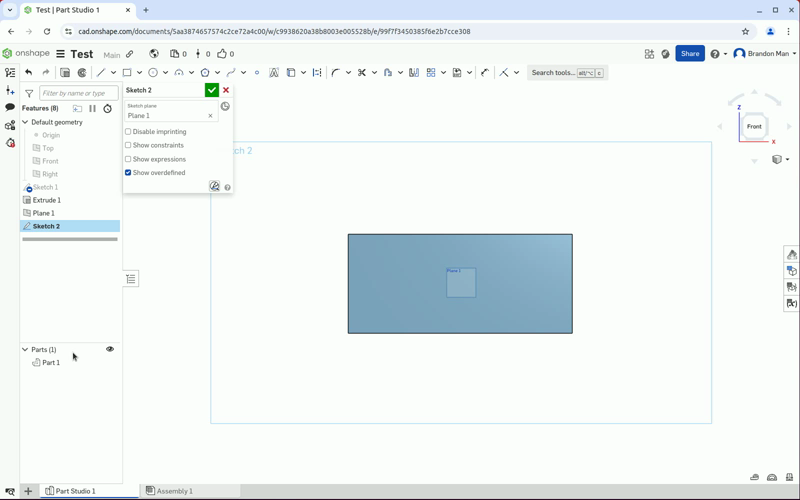
key(y)
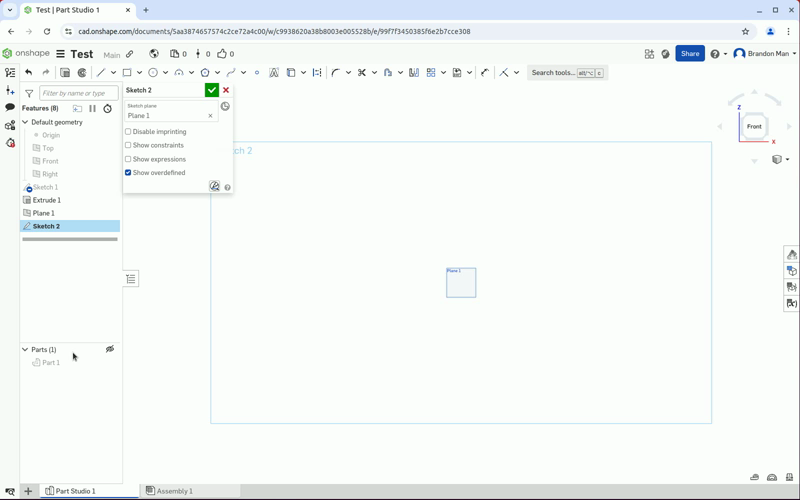
key(c)
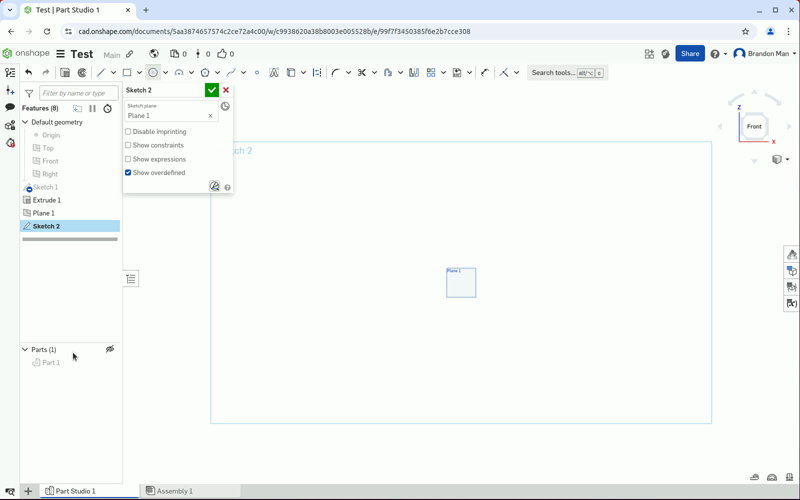
key_down(shift)
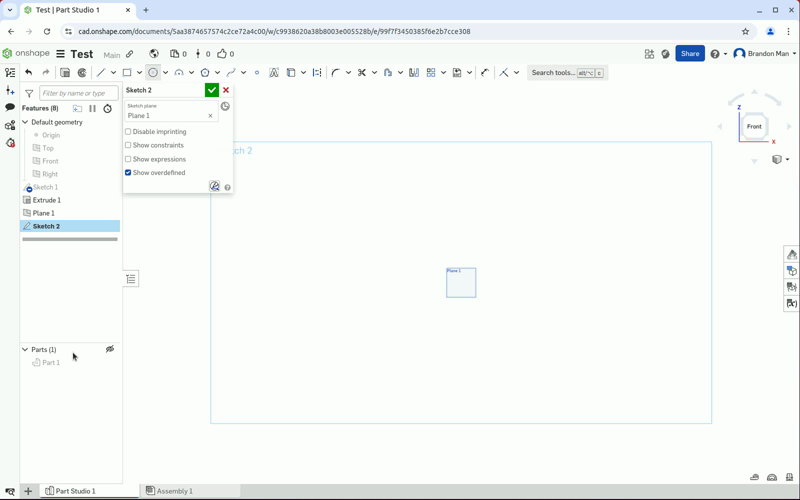
mouse_move(461, 282)
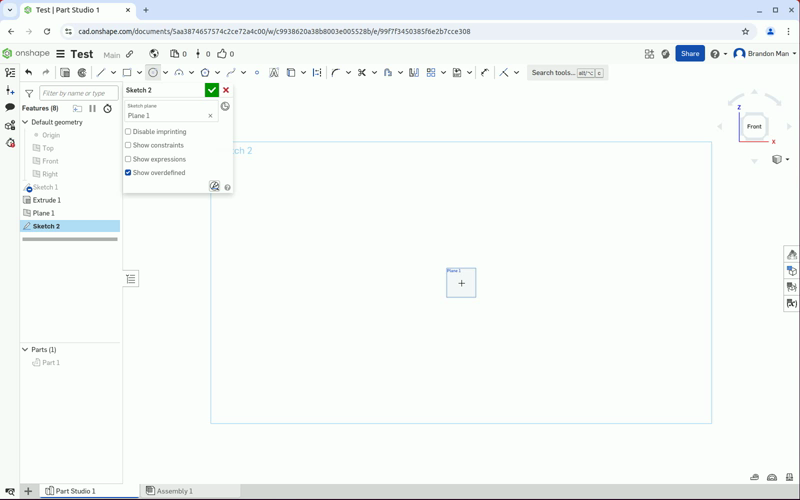
click(461, 282)
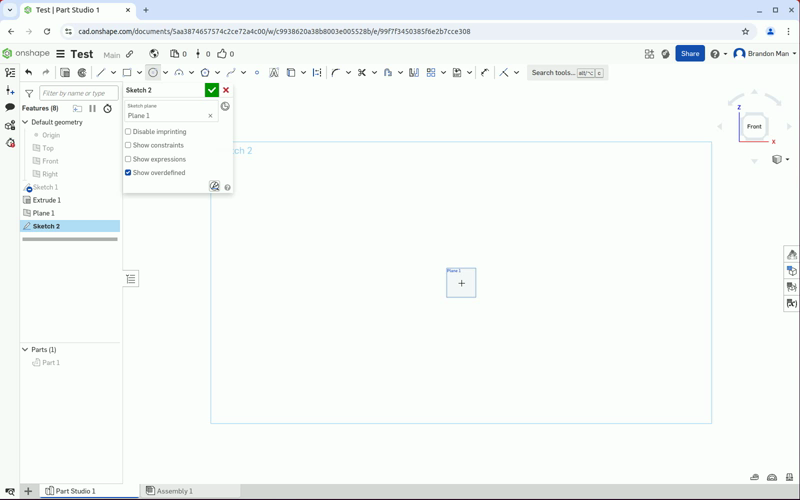
key_up(shift)
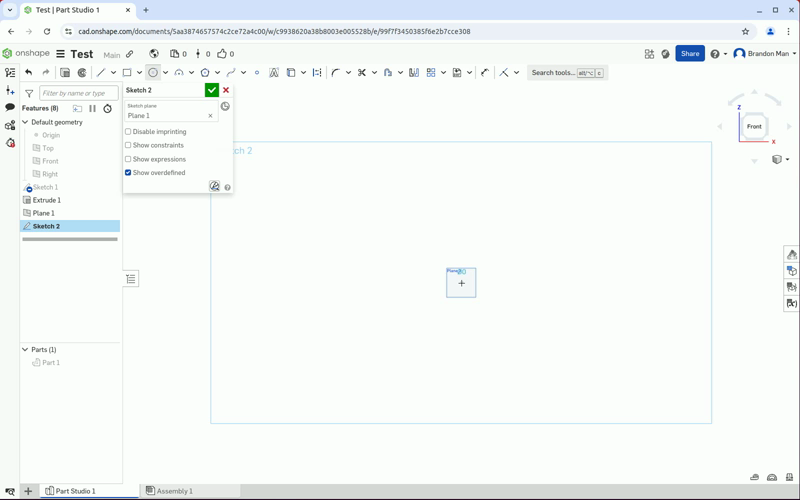
mouse_move(477, 282)
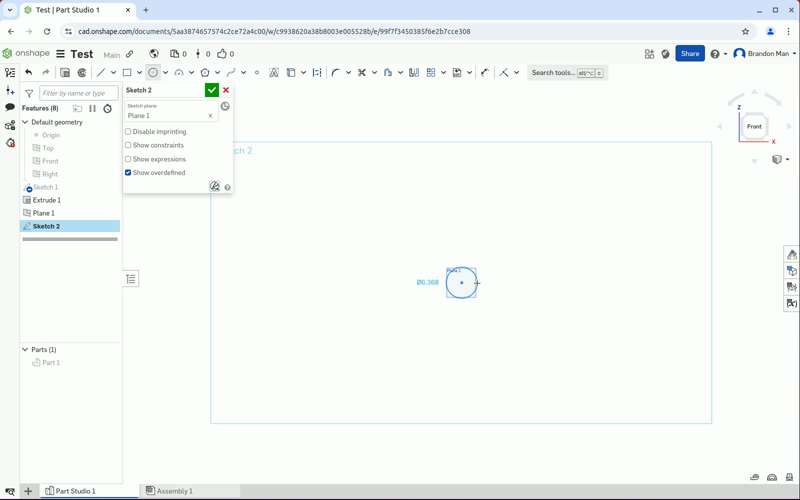
click(477, 282)
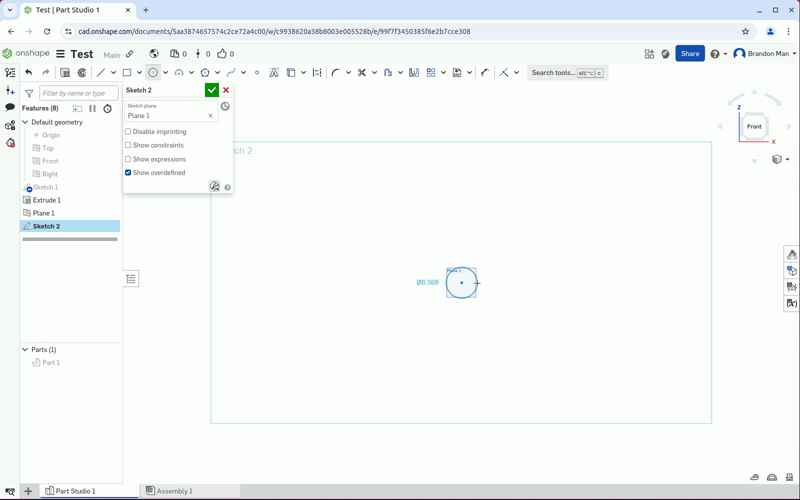
key(esc)
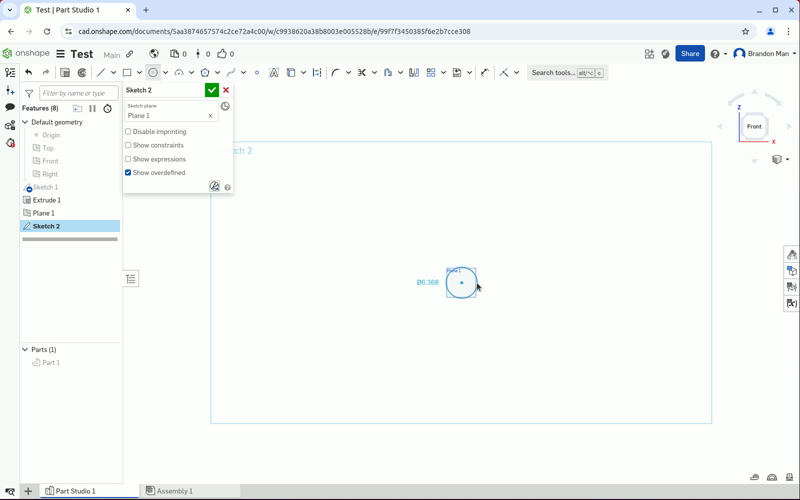
mouse_move(475, 289)
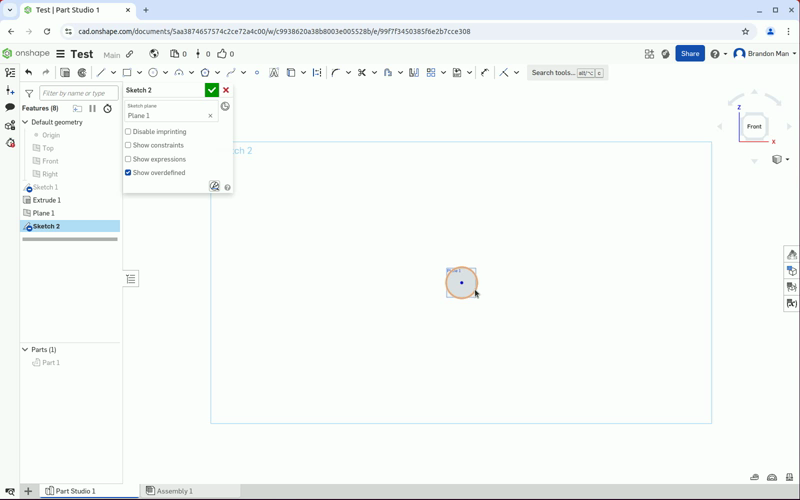
scroll(6)
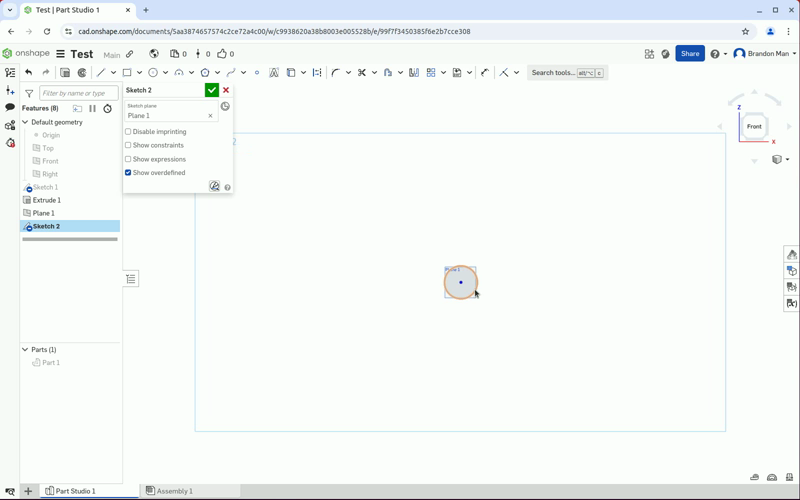
scroll(6)
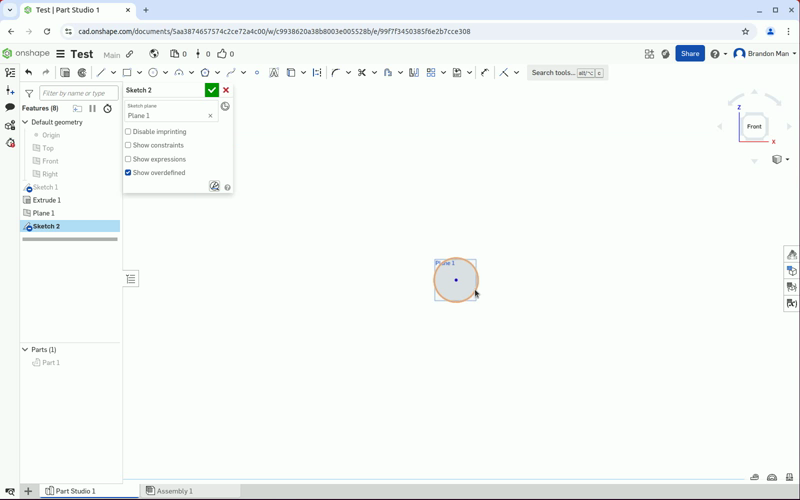
scroll(6)
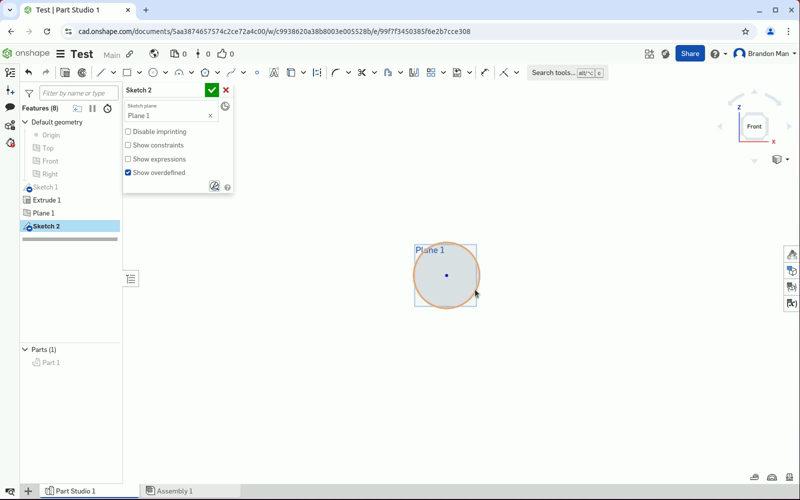
scroll(6)
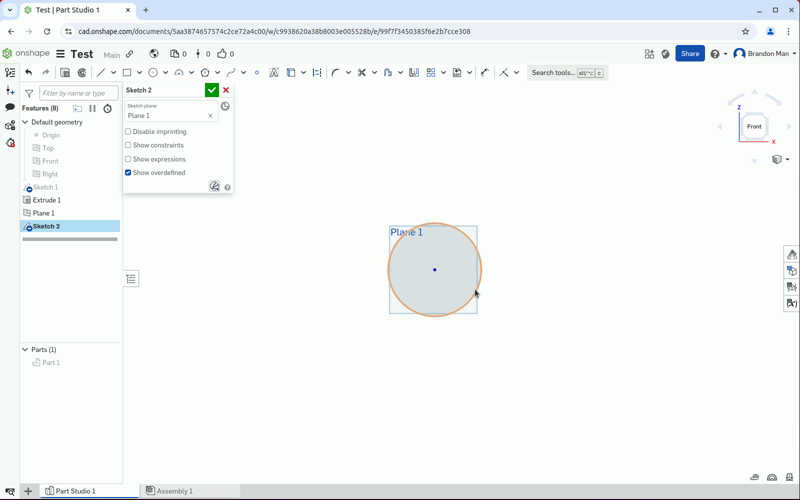
scroll(6)
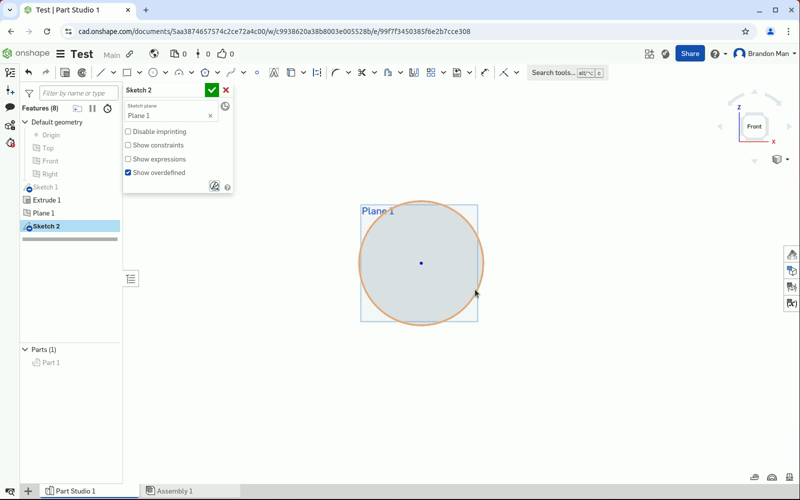
scroll(6)
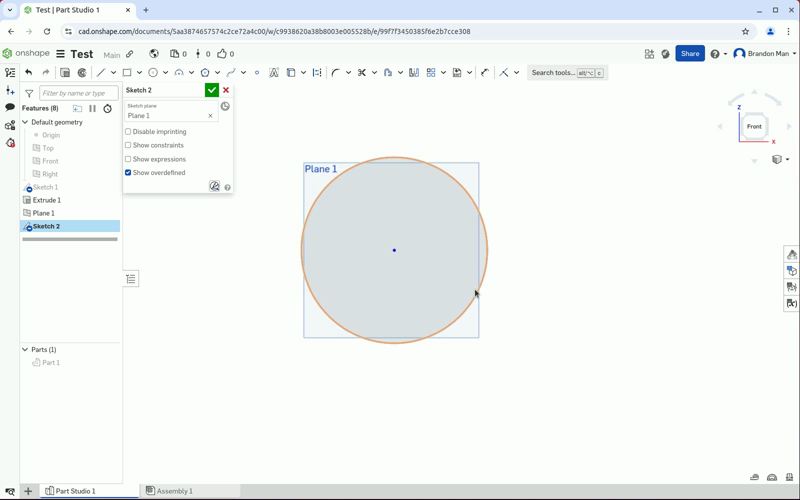
scroll(6)
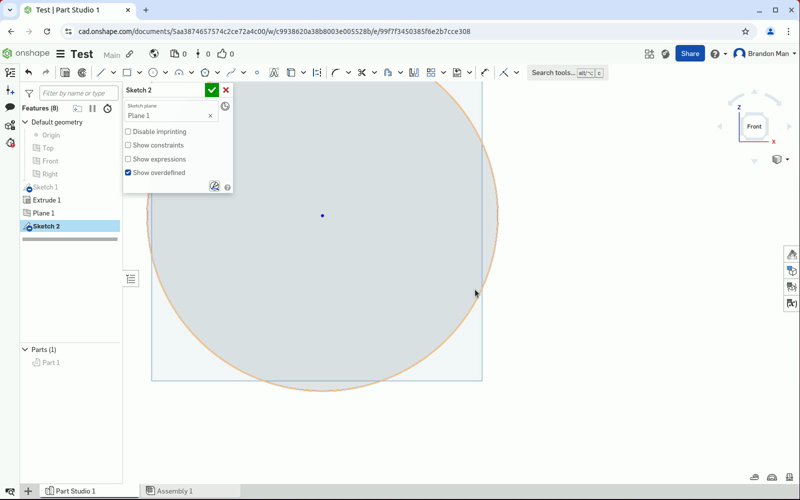
click(475, 289)
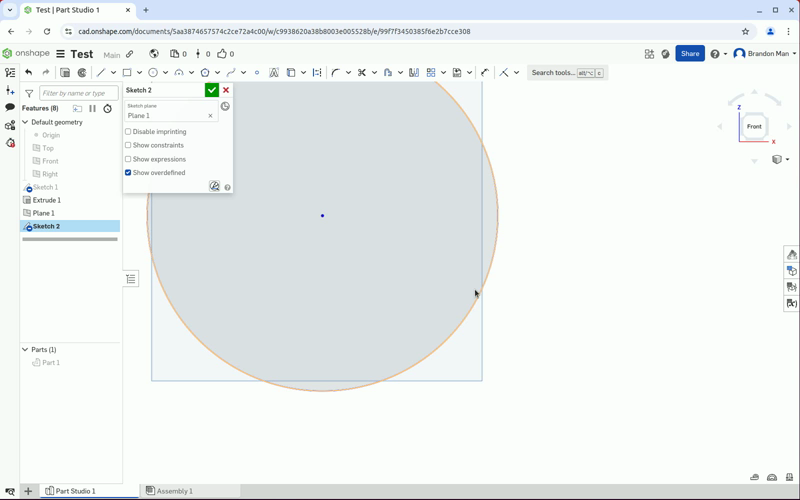
scroll(-6)
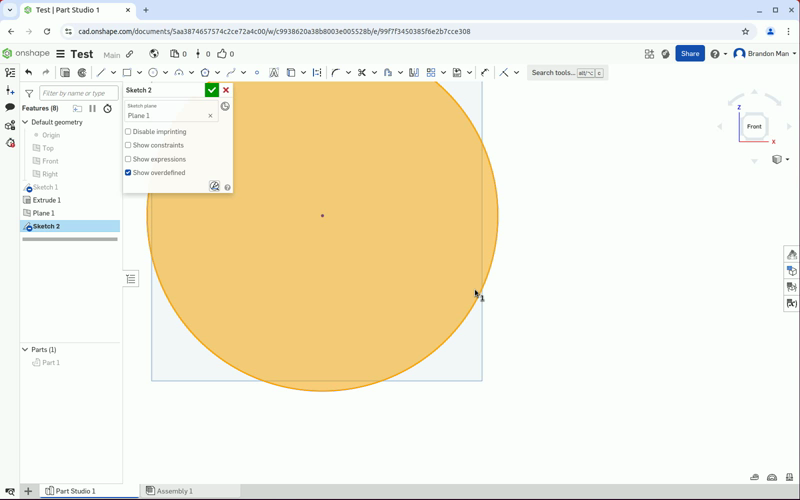
scroll(-6)
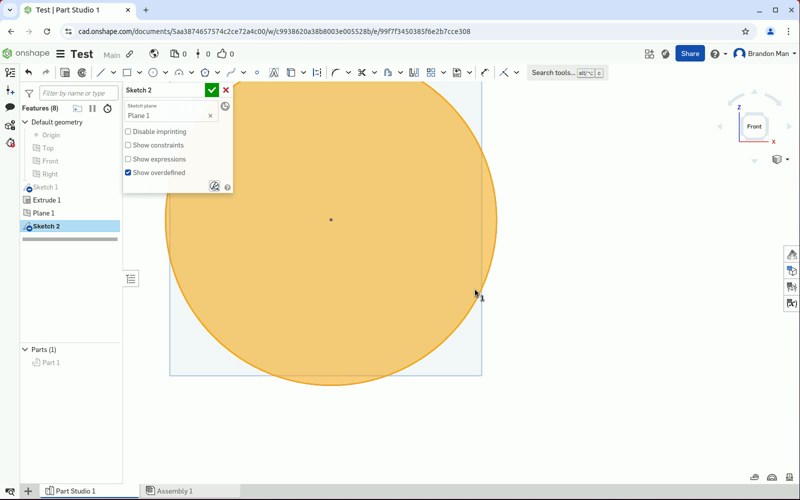
scroll(-6)
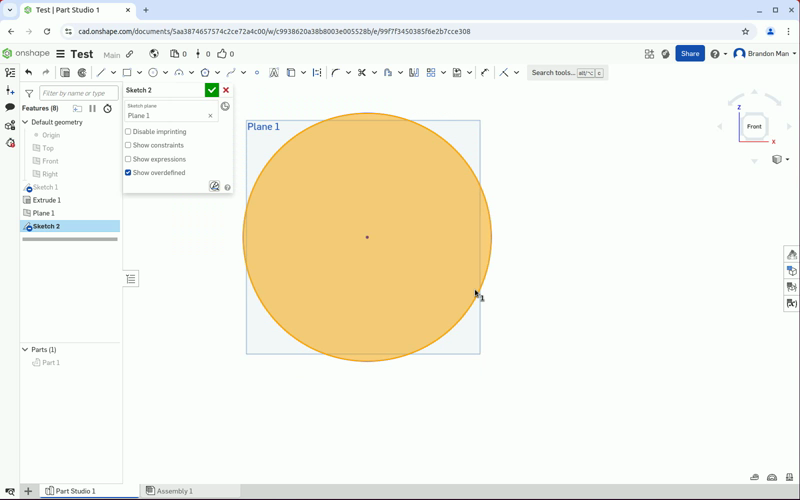
scroll(-6)
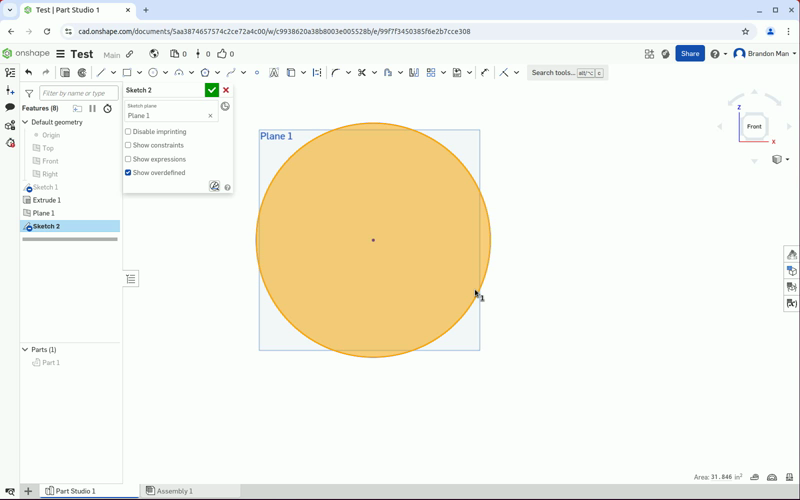
scroll(-6)
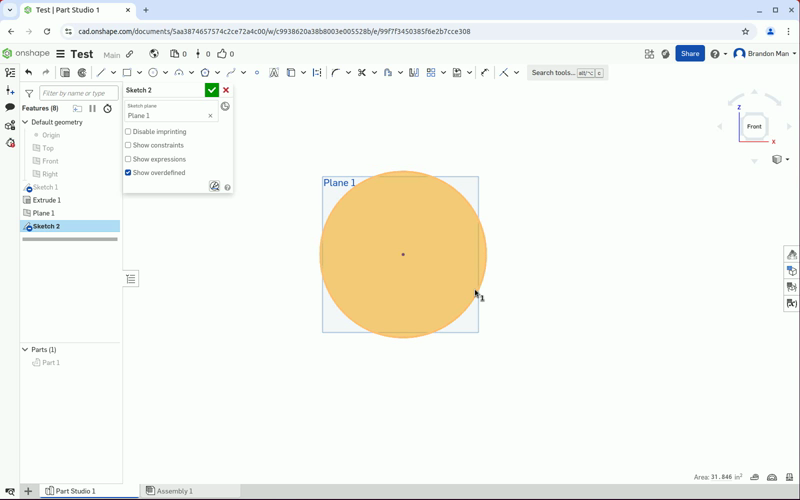
scroll(-6)
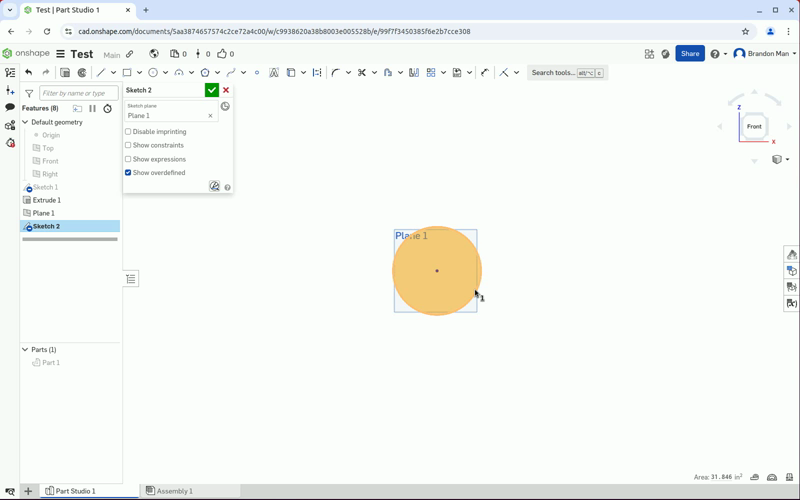
scroll(-6)
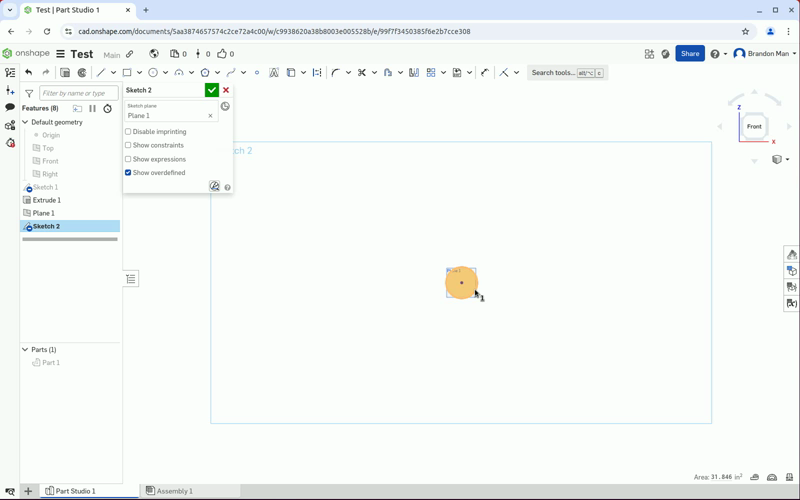
mouse_move(73, 352)
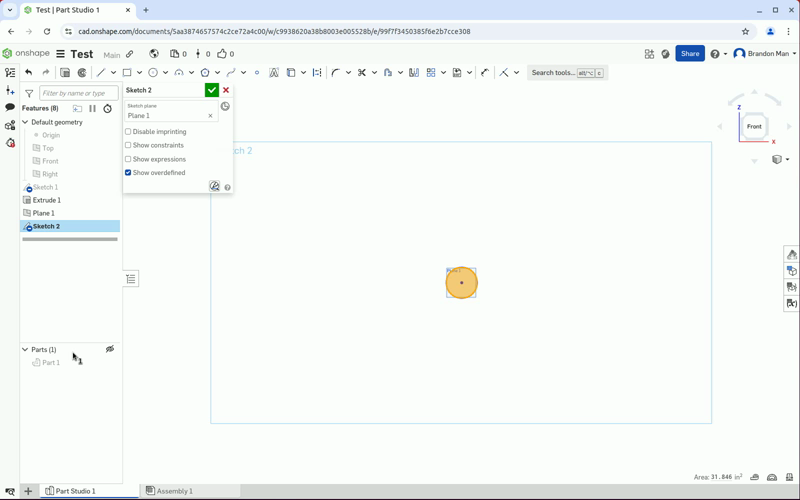
key(shift+y)
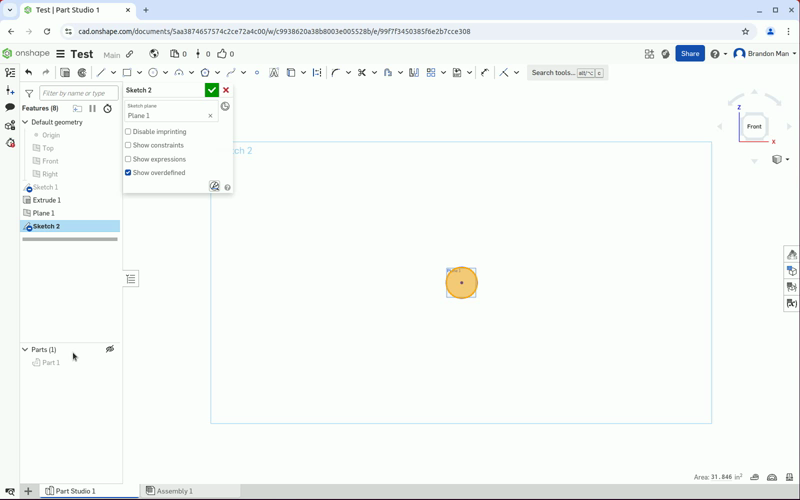
key(shift+e)
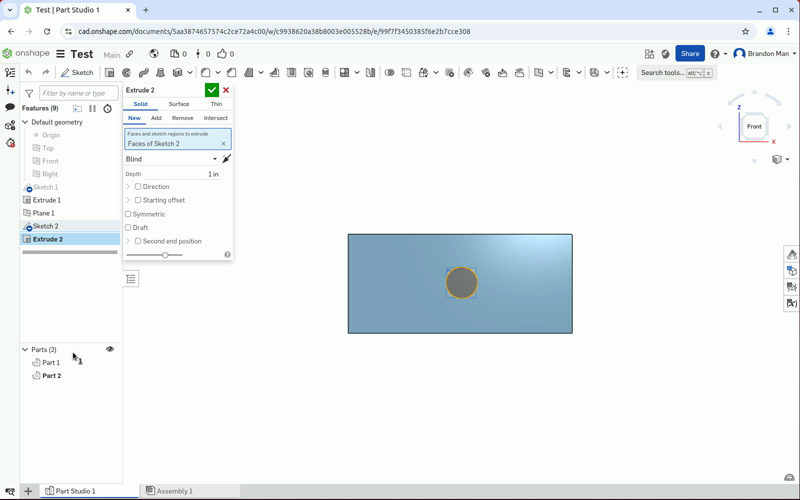
mouse_move(143, 106)
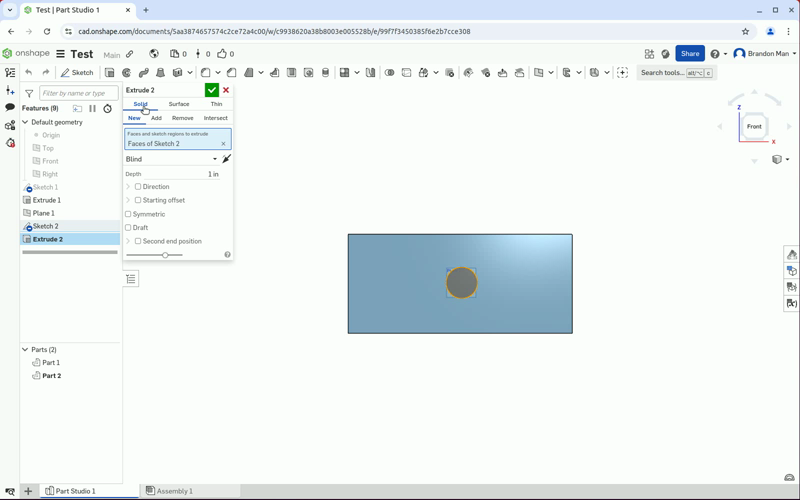
click(143, 106)
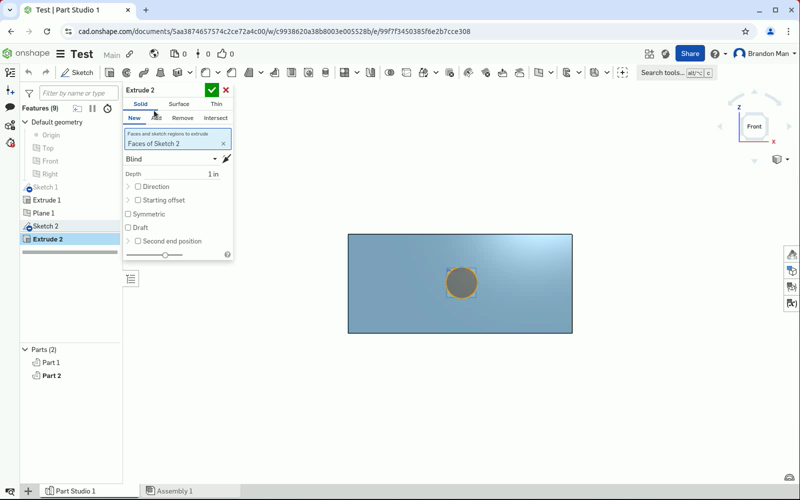
mouse_move(186, 120)
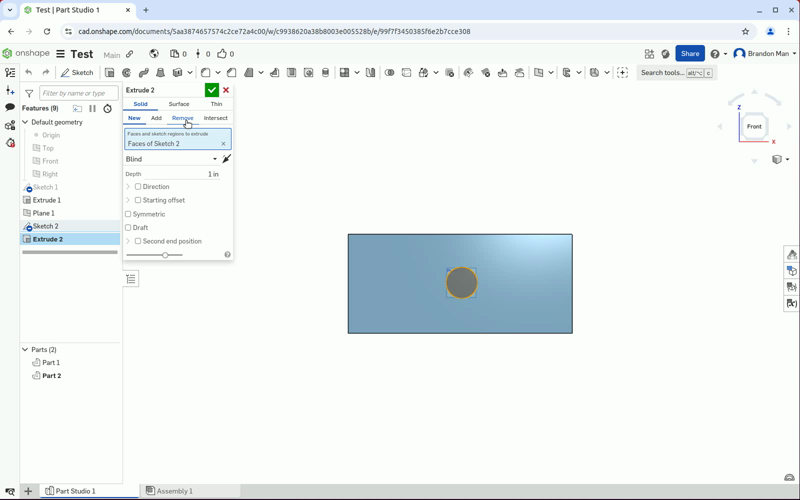
click(186, 120)
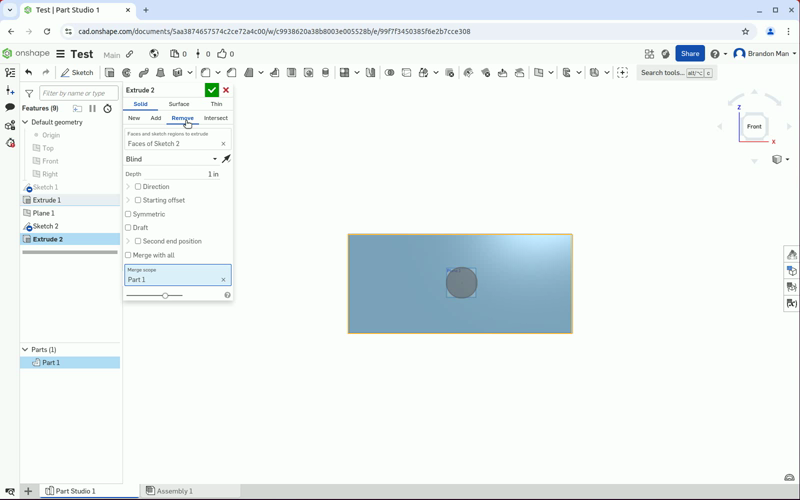
key(tab, 4)
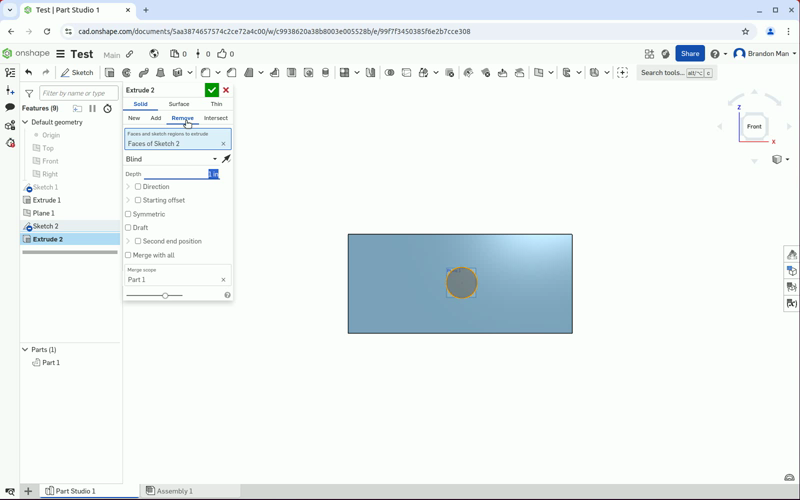
text(30.811)
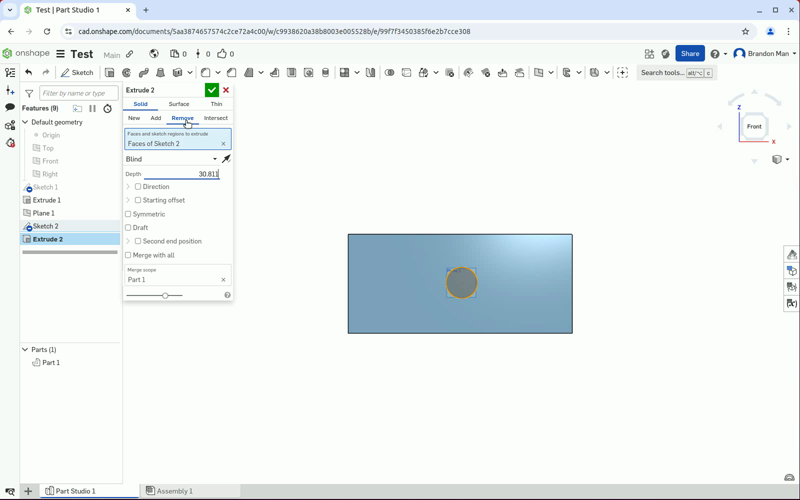
key(tab, 6)
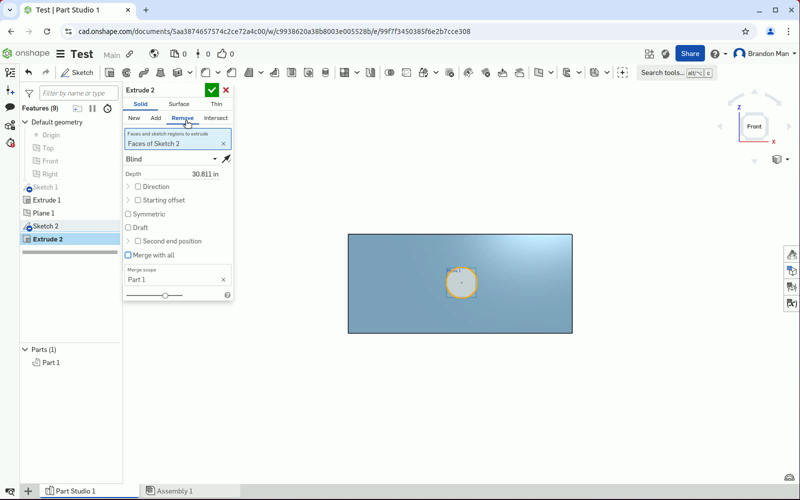
key(space)
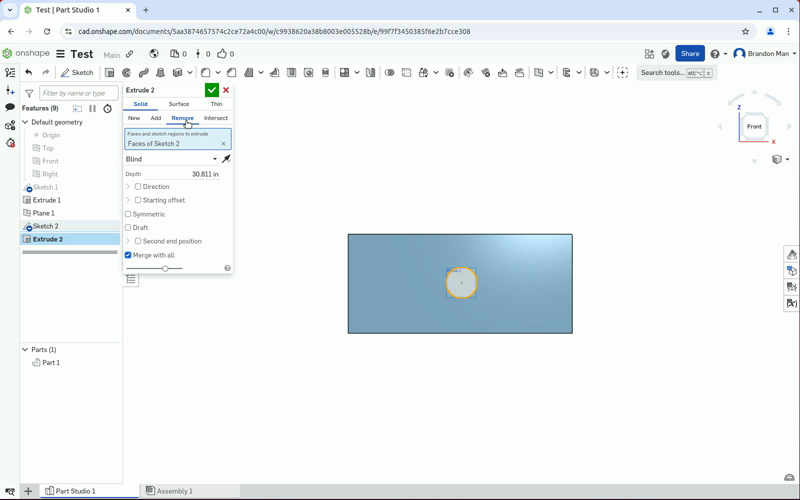
key(enter)
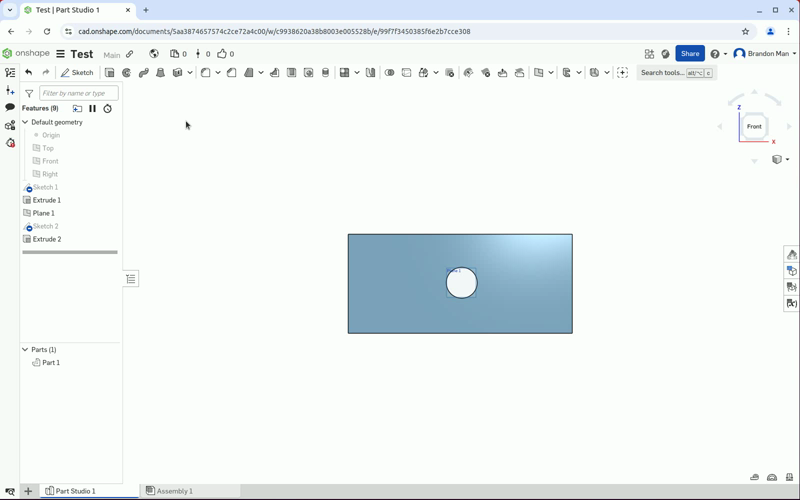
key(shift+h)
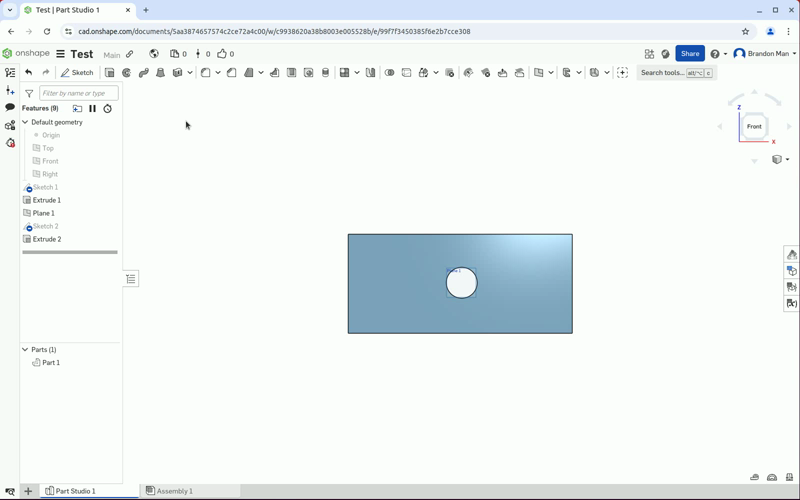
key(shift+h)
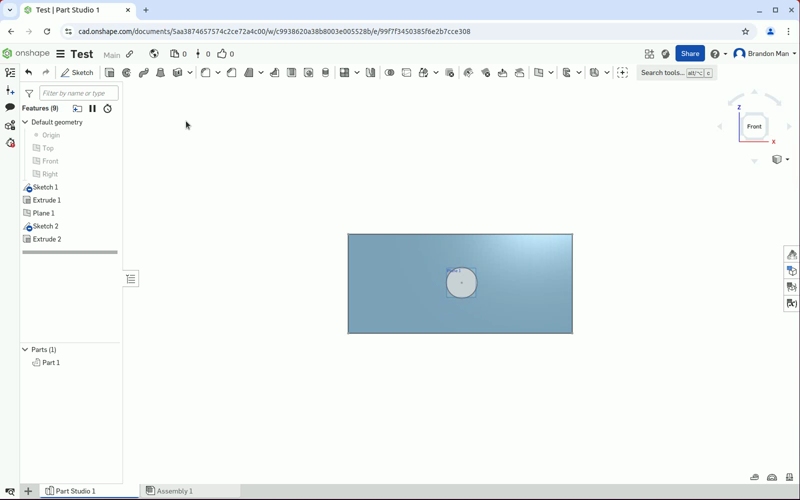
key(shift+7)
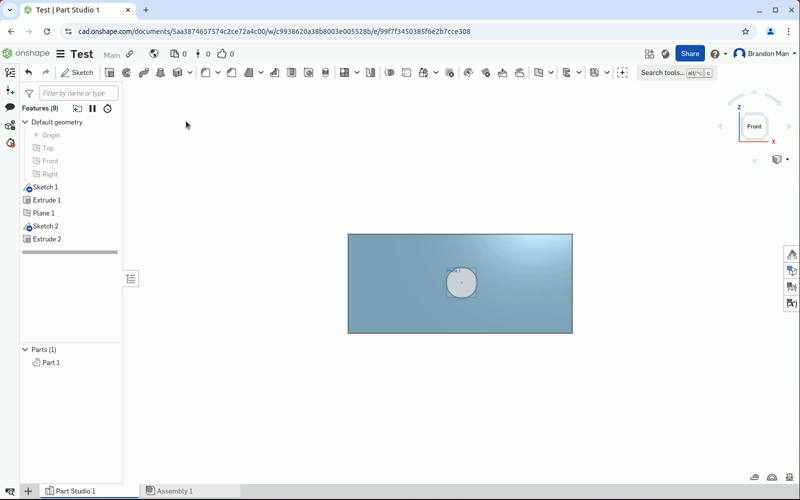
key(left, 2)
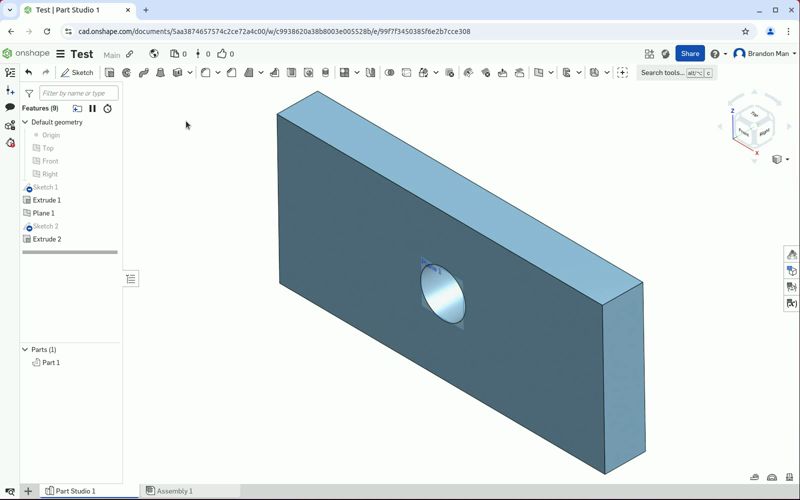
key(down, 2)
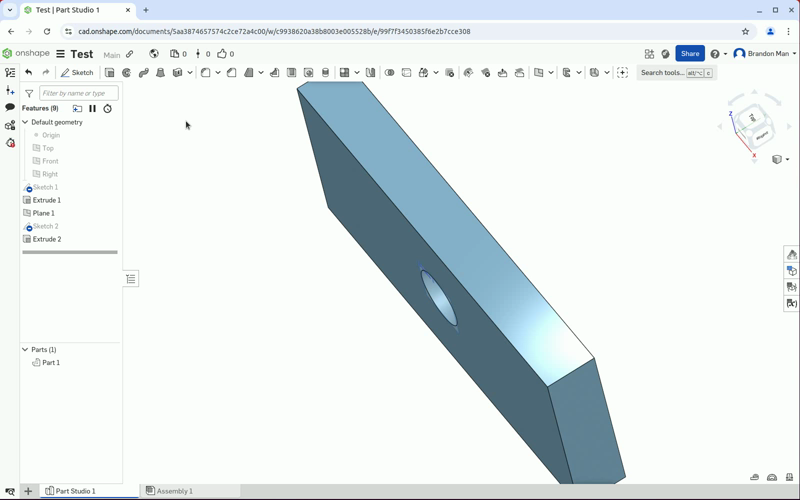
key(up, 2)
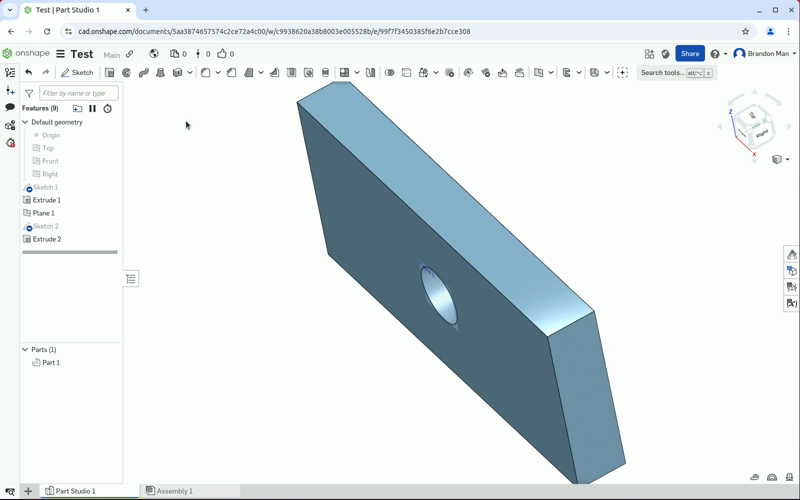
key(right, 2)
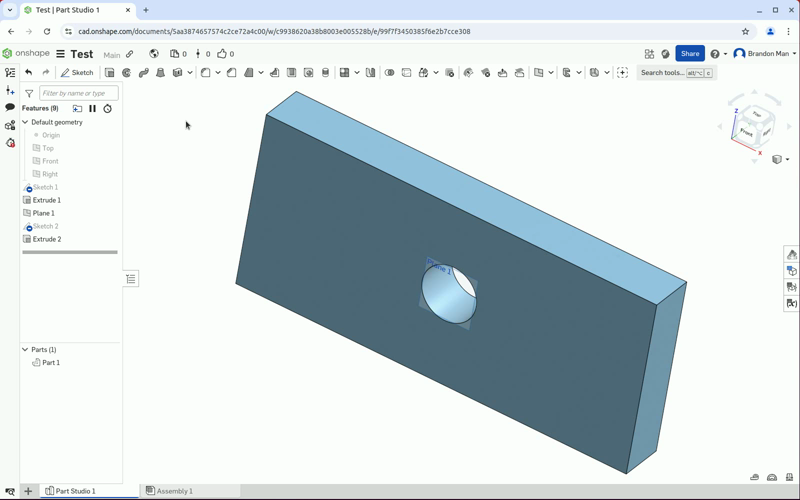
mouse_move(73, 189)
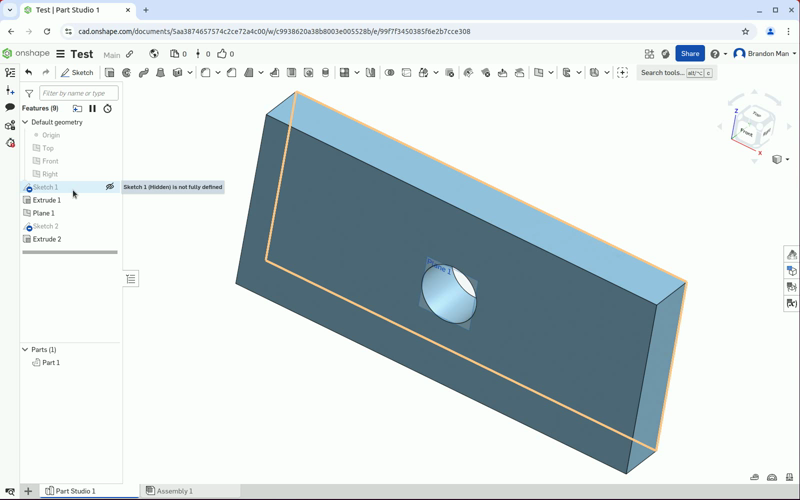
click(73, 189)